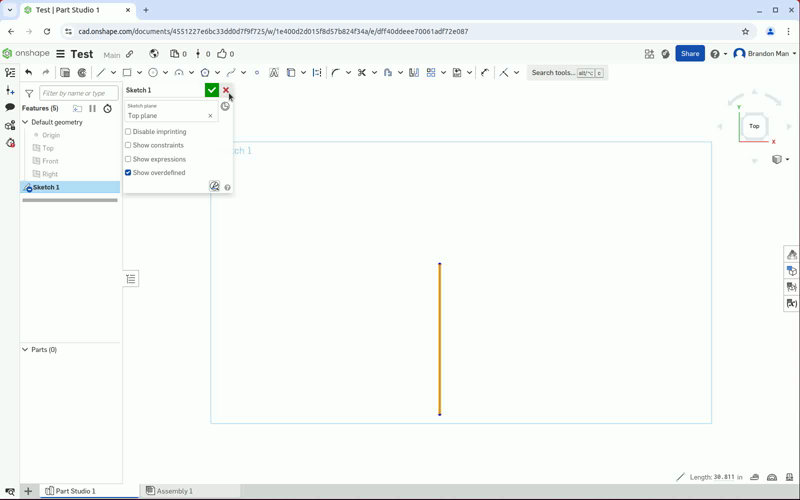
key(shift+h)
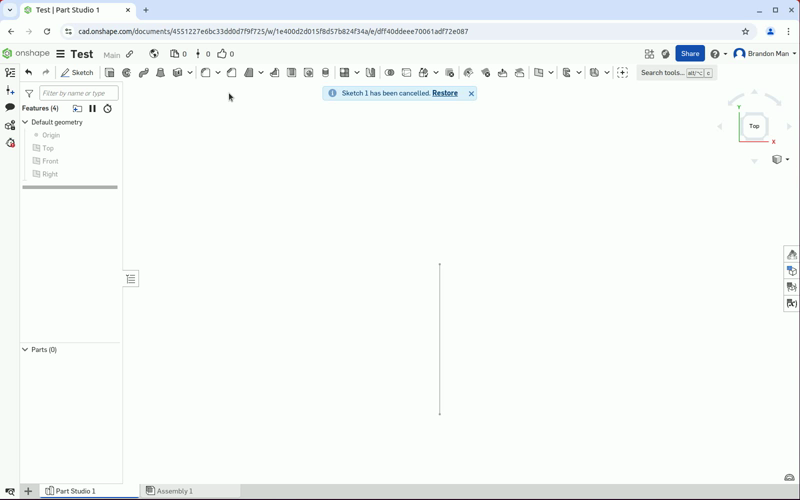
mouse_move(73, 352)
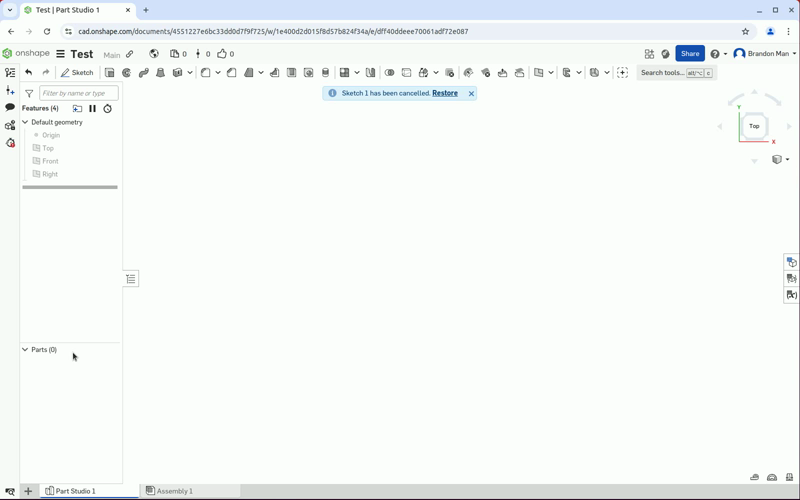
key(y)
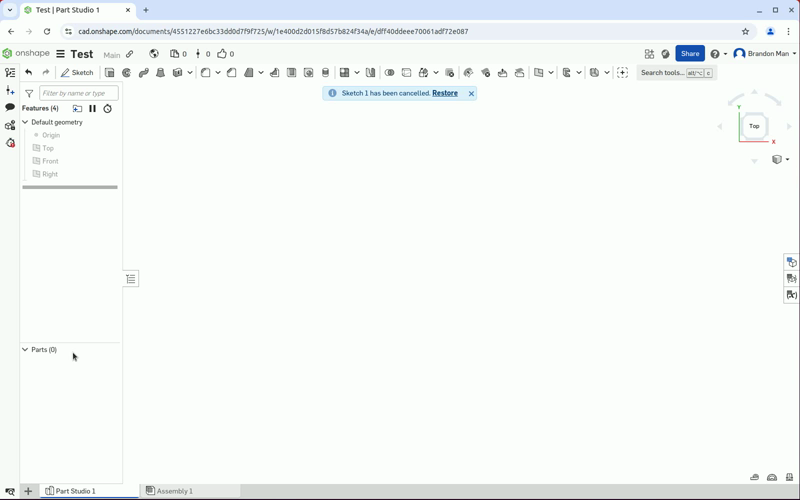
key(shift+p)
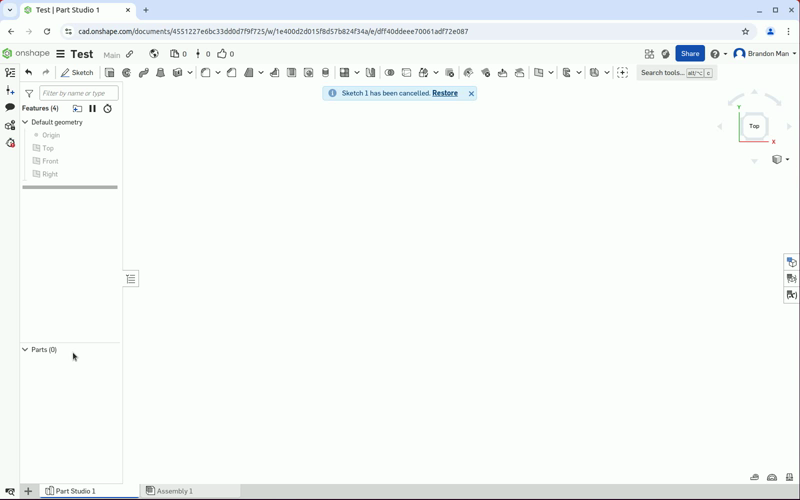
key(space)
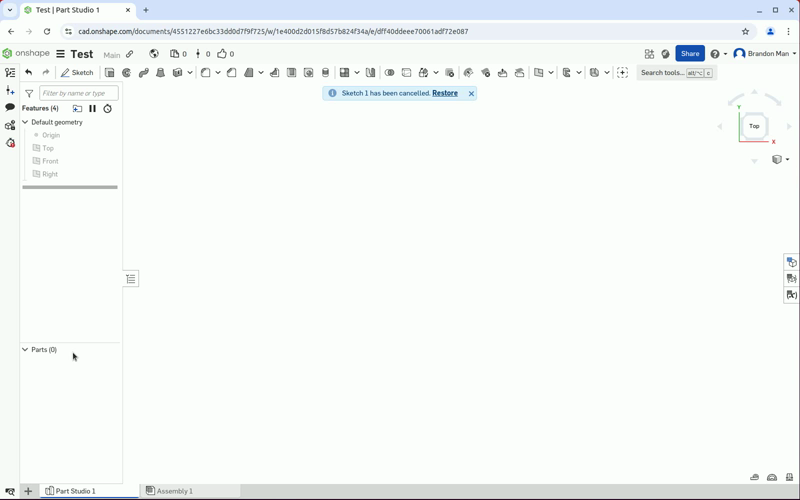
key_down(shift)
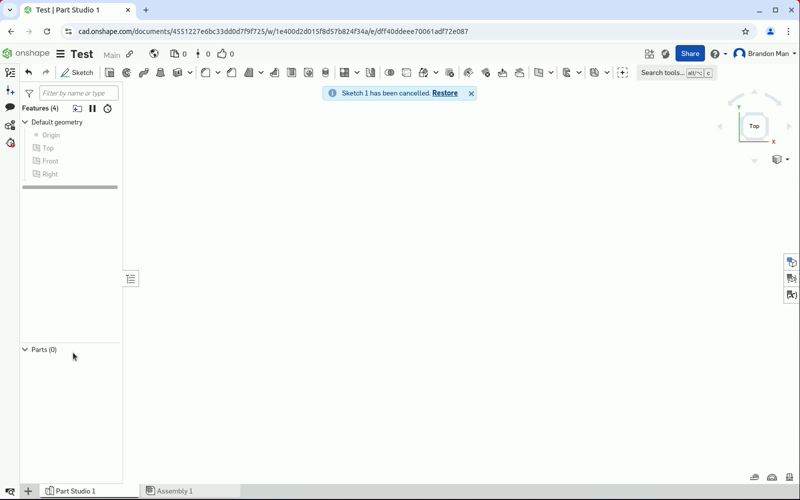
key(up)
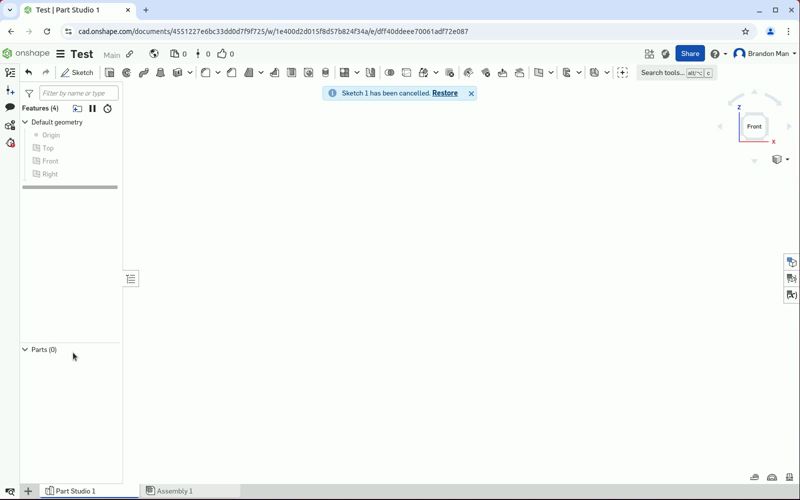
key_up(shift)
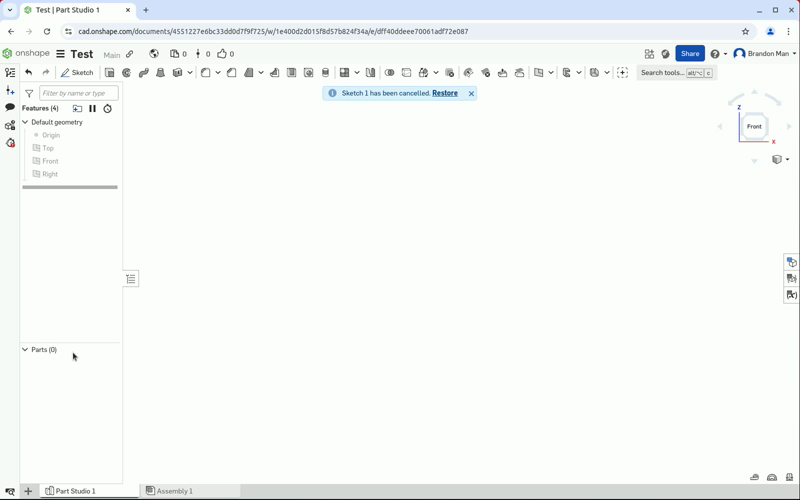
mouse_move(73, 352)
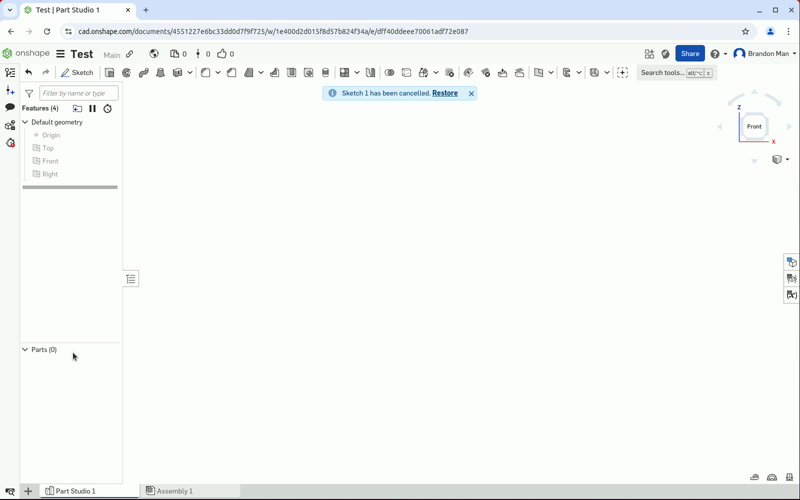
key(shift+y)
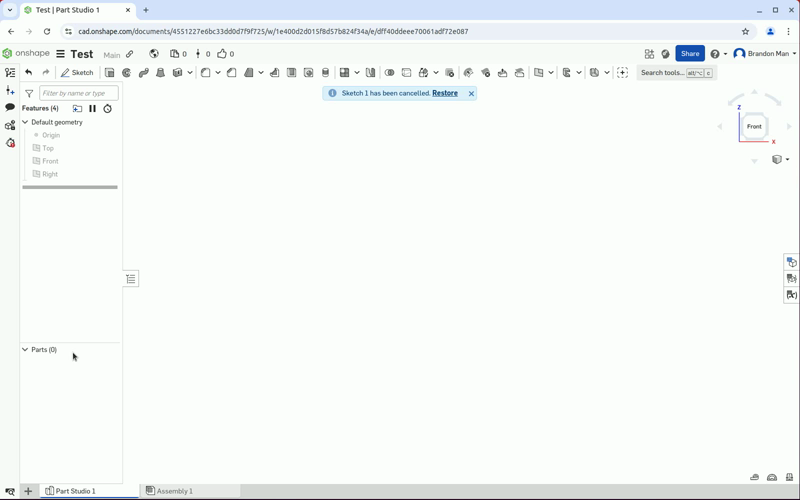
key(shift+s)
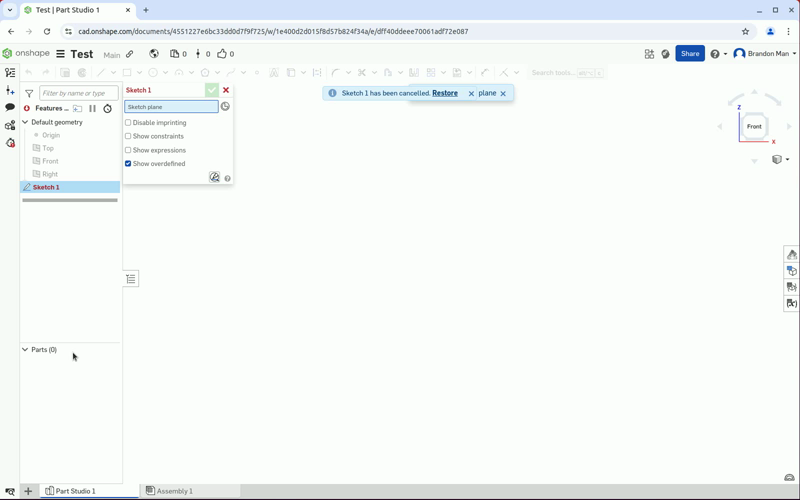
mouse_move(73, 163)
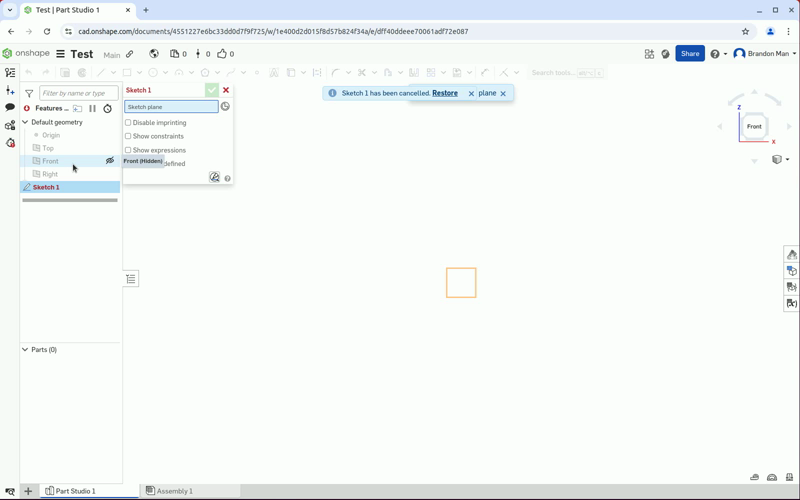
click(73, 163)
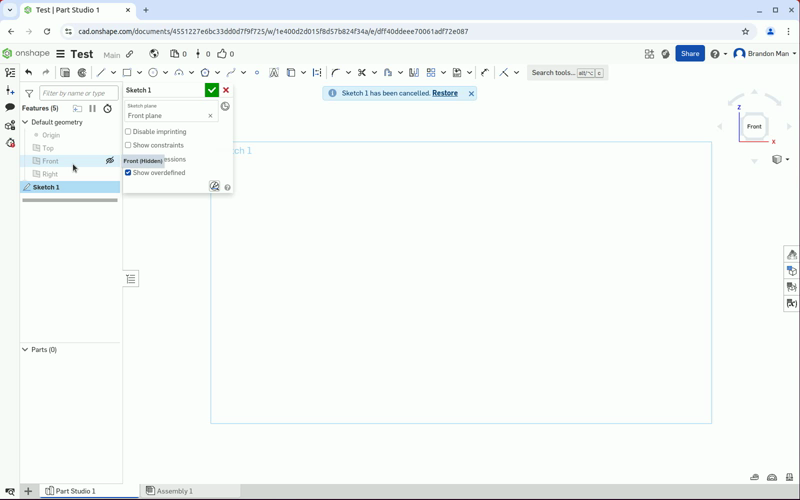
mouse_move(73, 352)
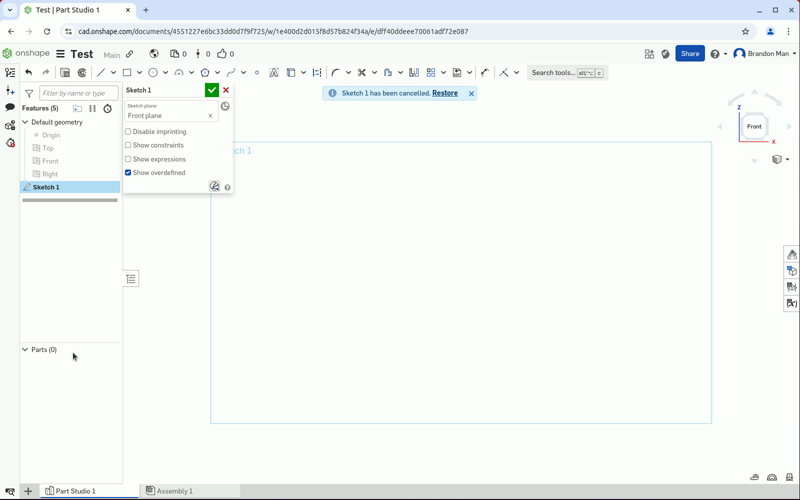
key(y)
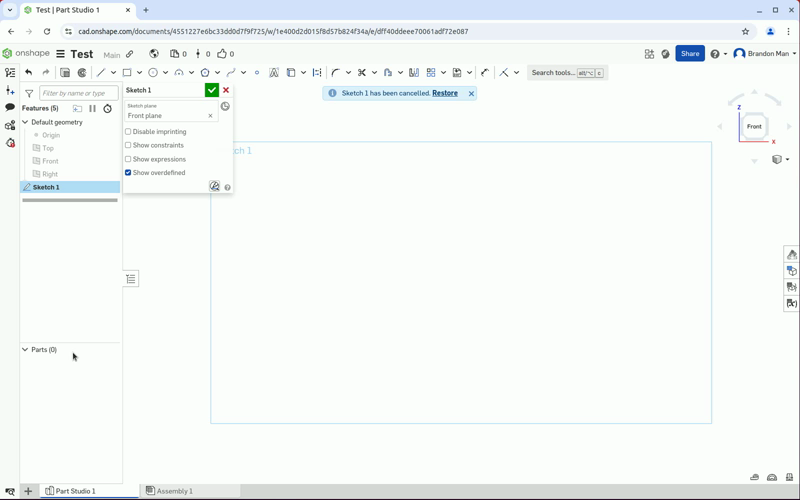
key(l)
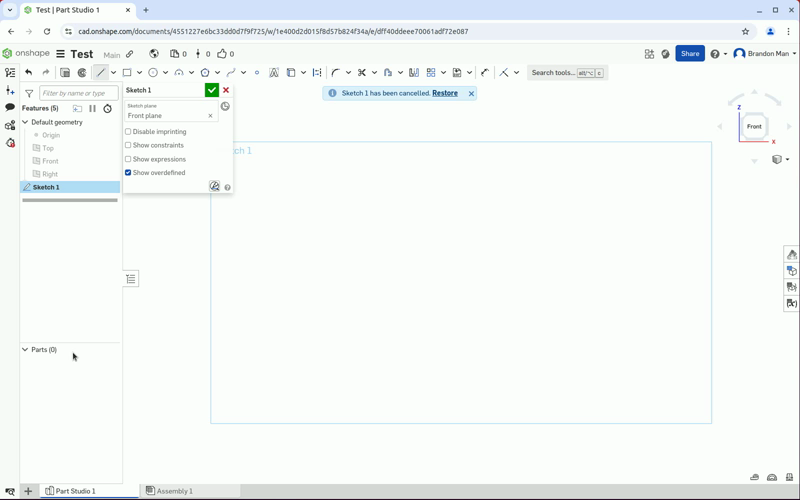
key_down(shift)
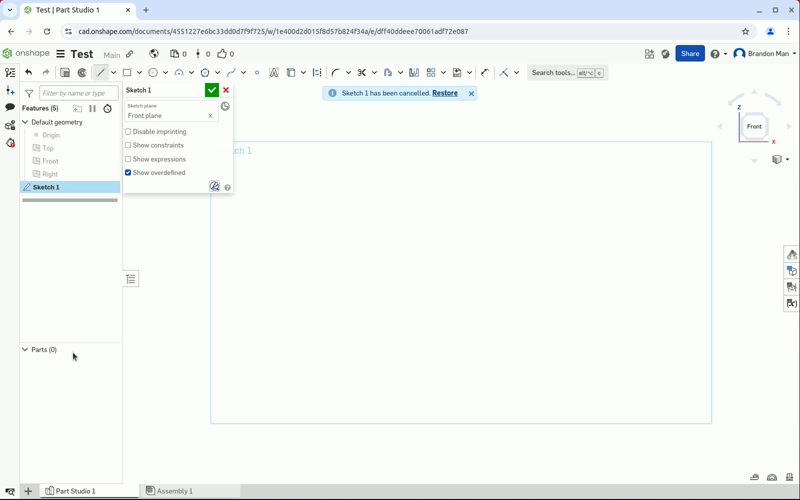
mouse_move(460, 282)
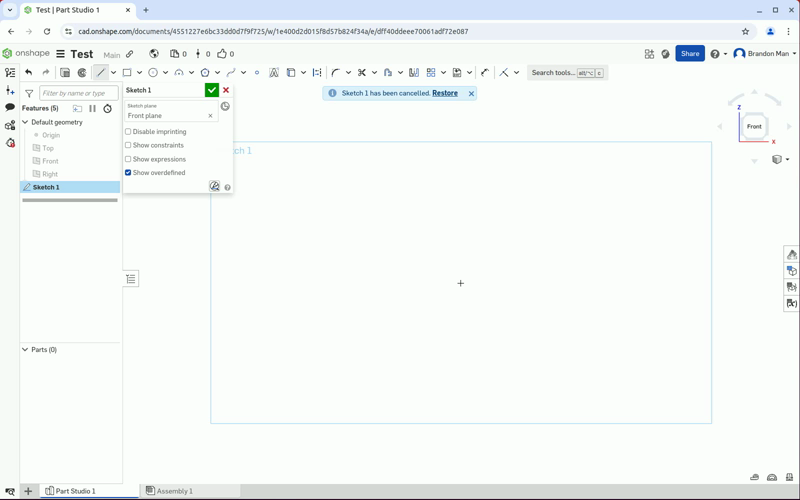
click(460, 282)
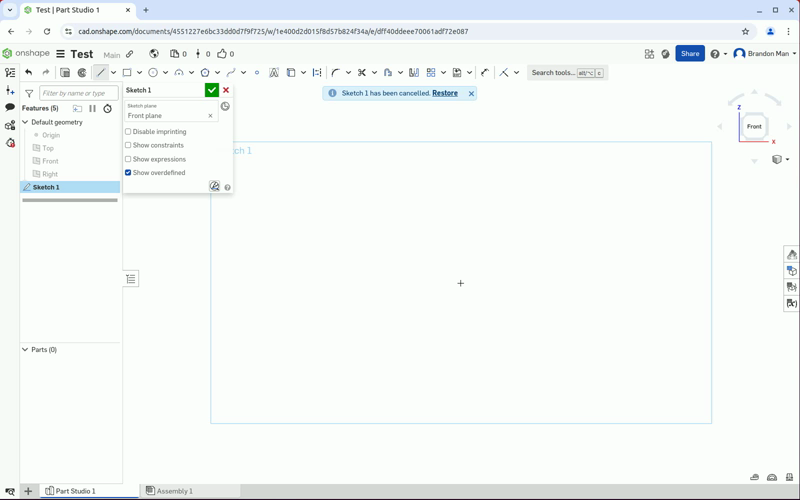
key_up(shift)
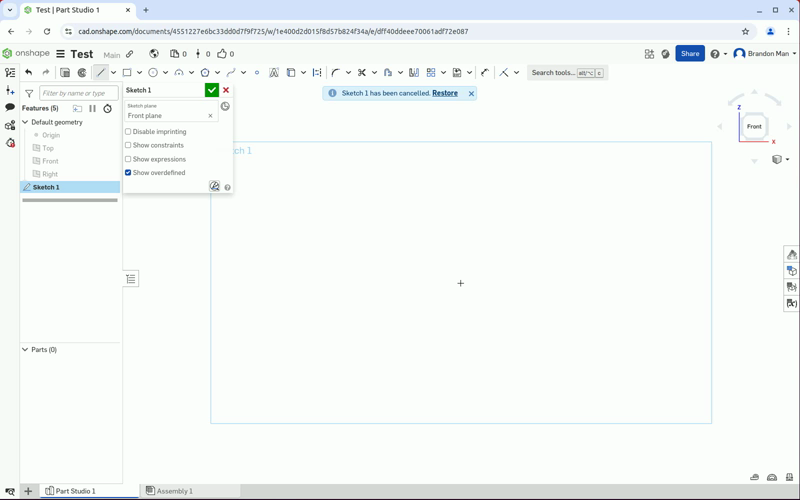
key_down(shift)
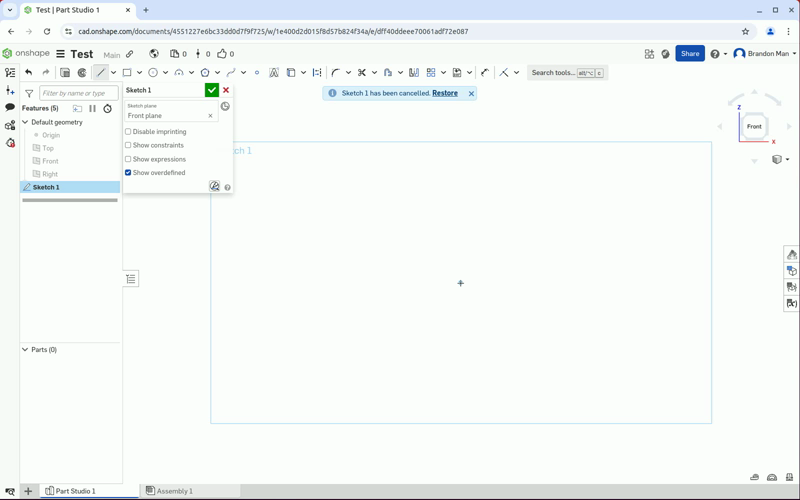
mouse_move(573, 282)
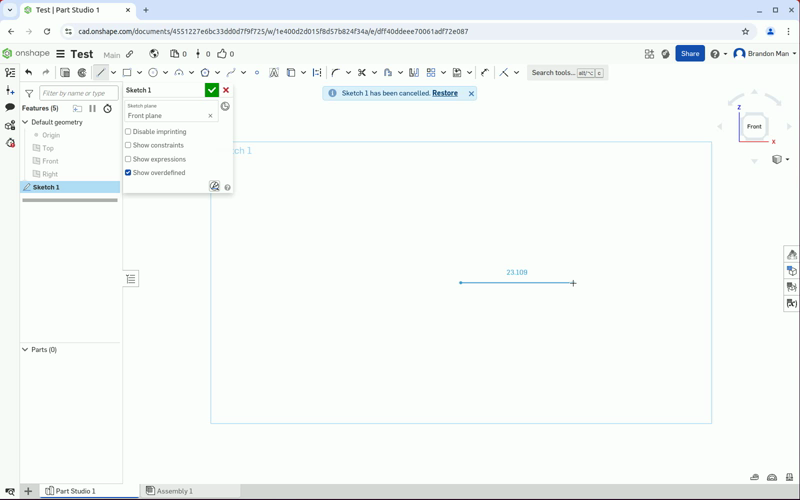
click(573, 282)
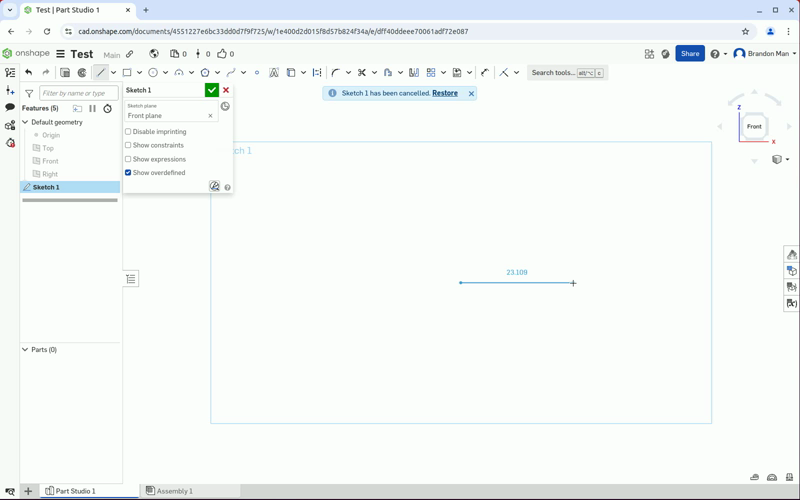
key_up(shift)
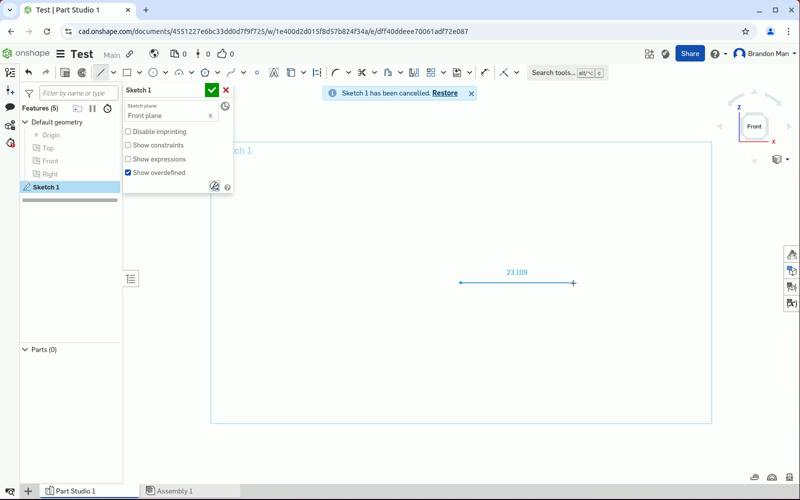
key_down(shift)
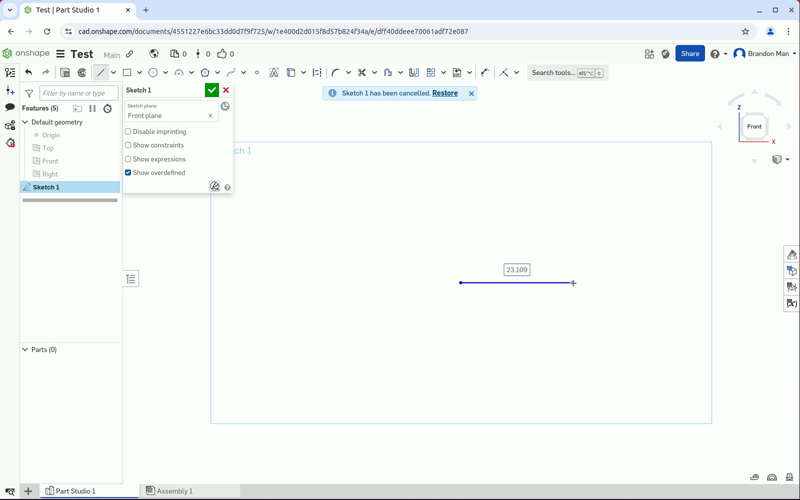
mouse_move(573, 208)
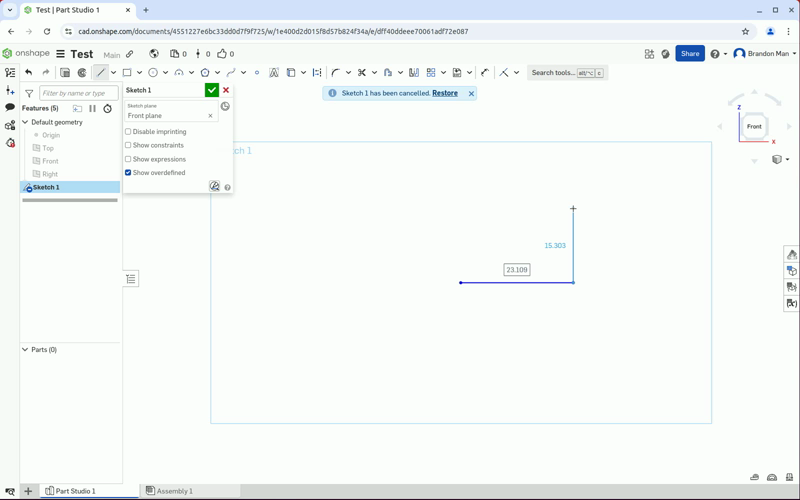
click(573, 208)
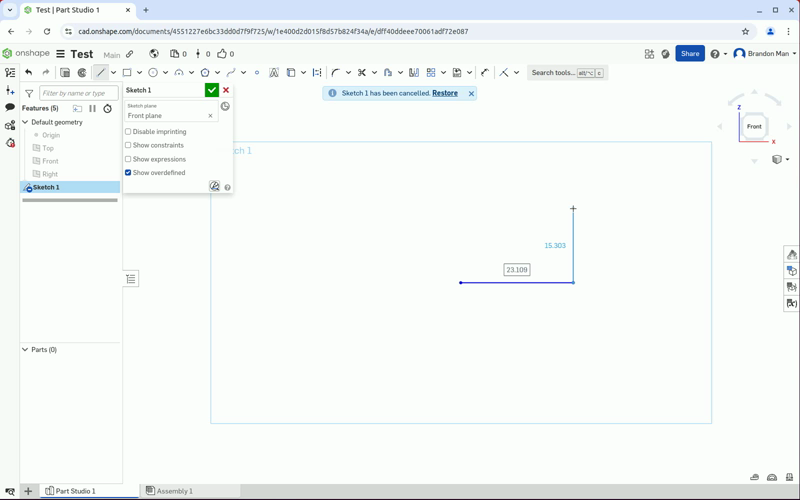
key_up(shift)
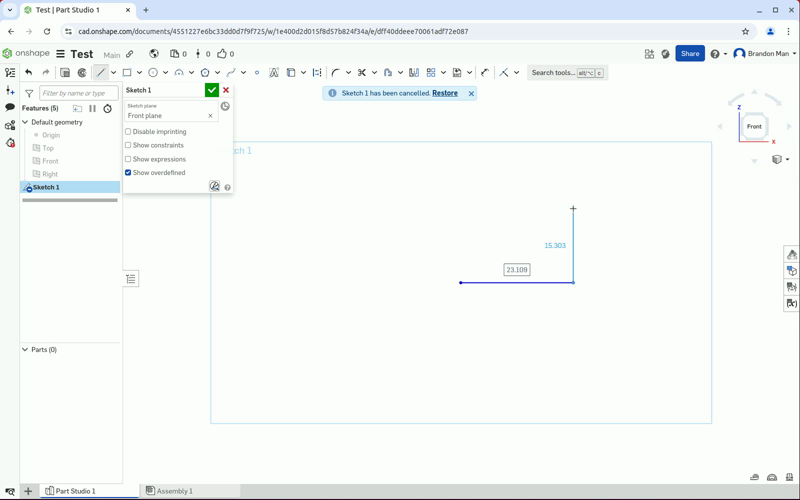
key_down(shift)
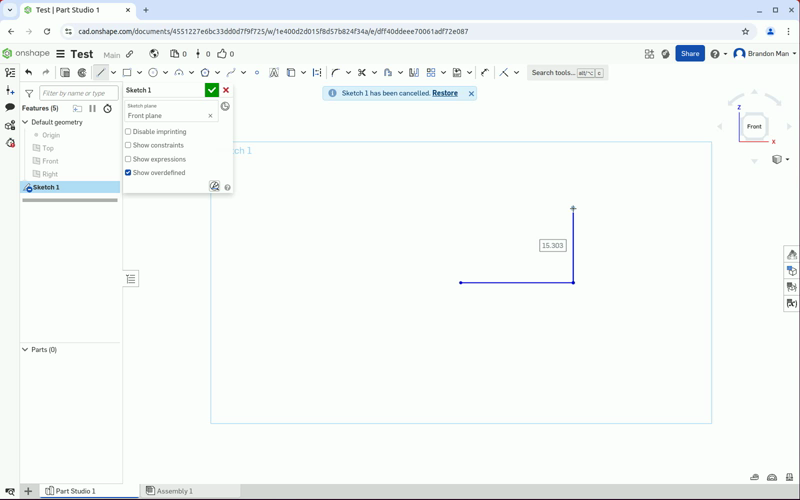
mouse_move(460, 208)
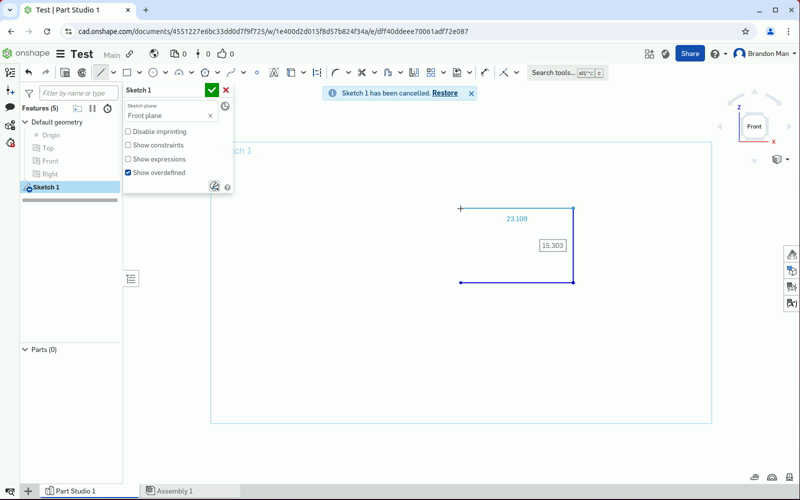
click(460, 208)
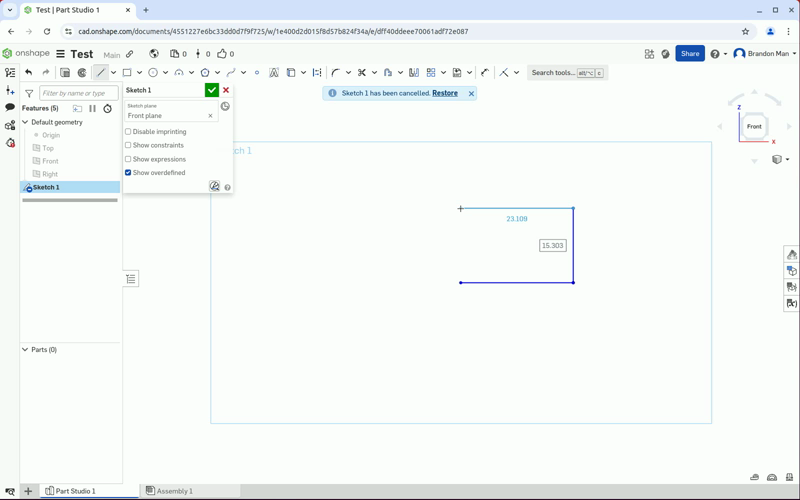
key_up(shift)
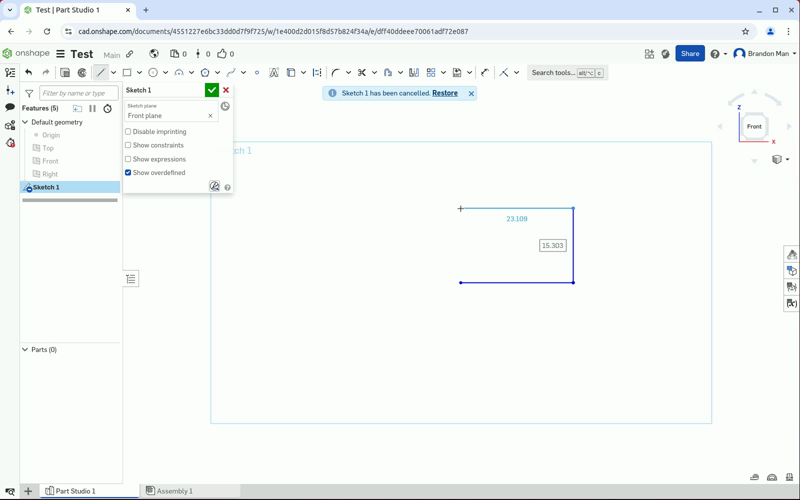
key_down(shift)
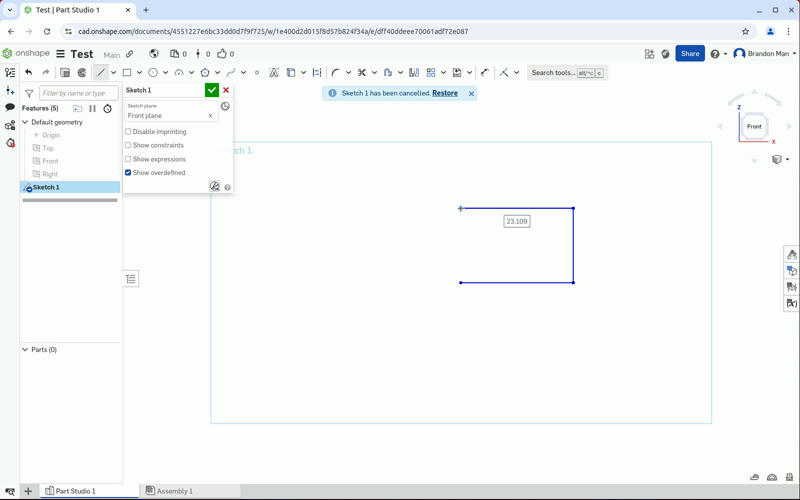
mouse_move(460, 282)
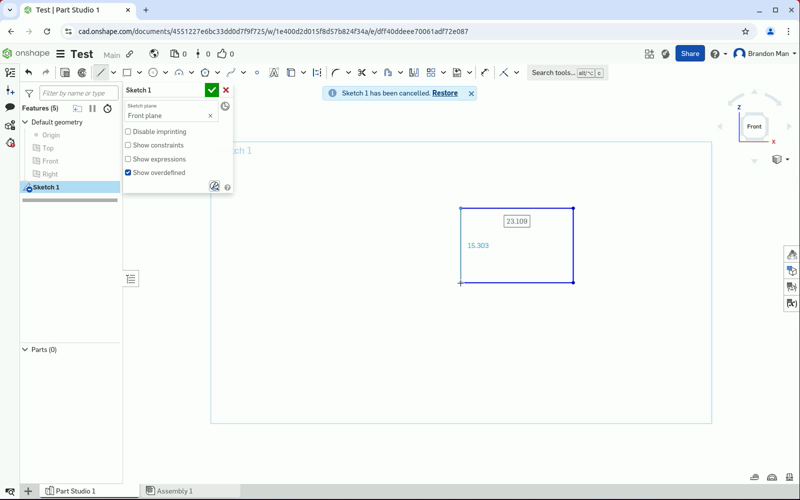
key_up(shift)
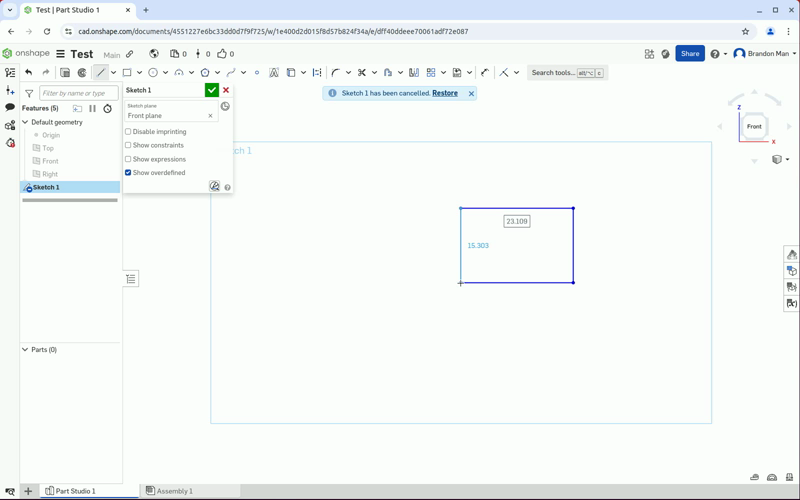
click(460, 282)
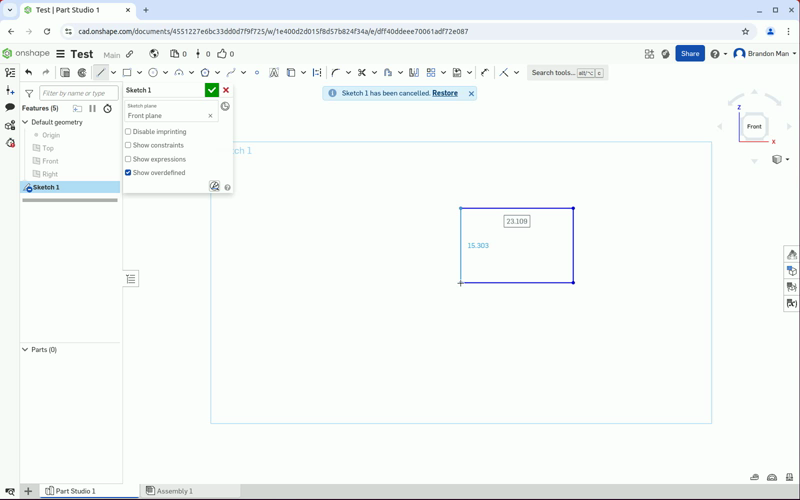
key(esc)
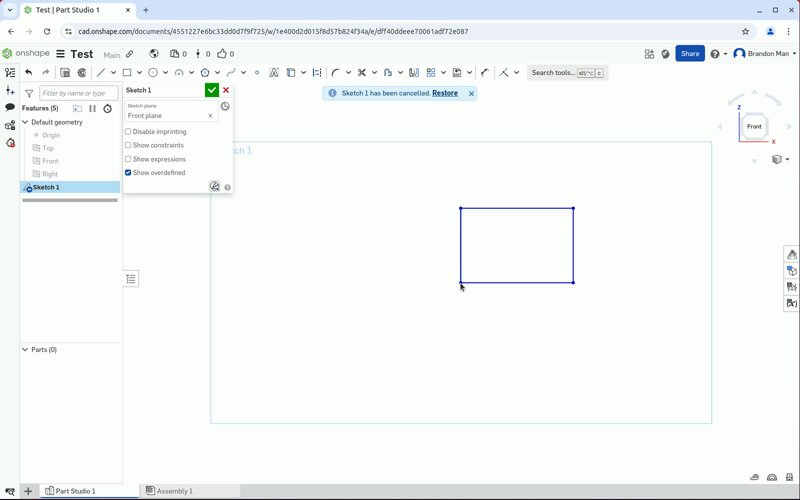
mouse_move(566, 216)
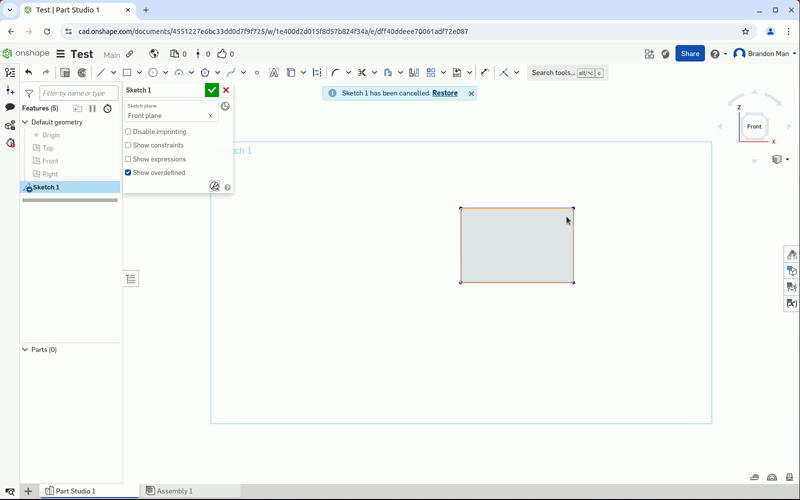
click(566, 216)
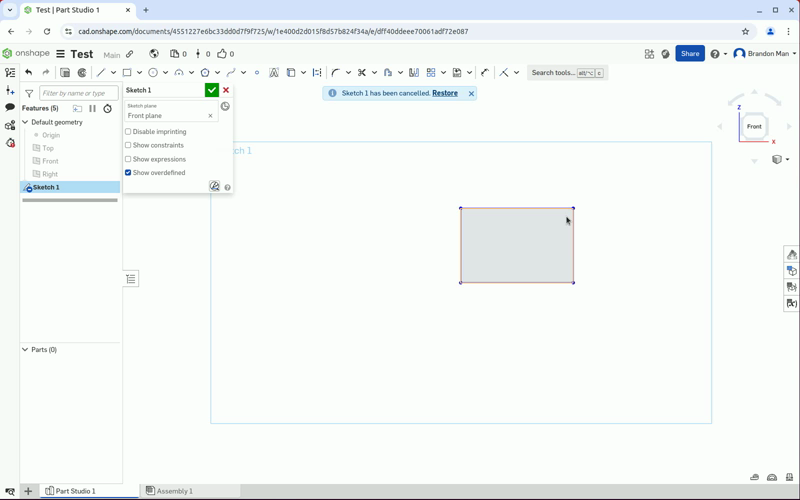
mouse_move(73, 352)
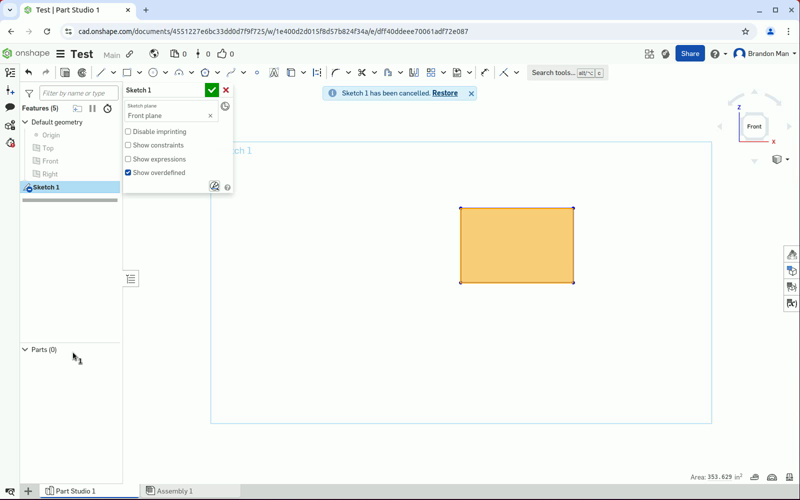
key(shift+y)
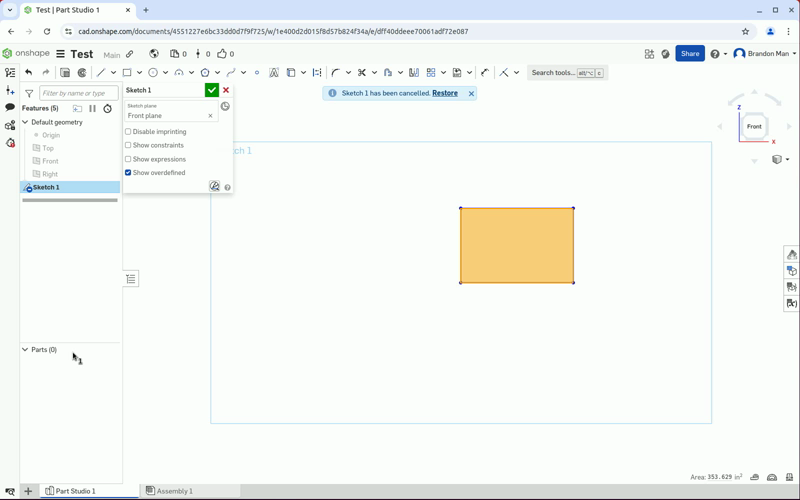
key(shift+e)
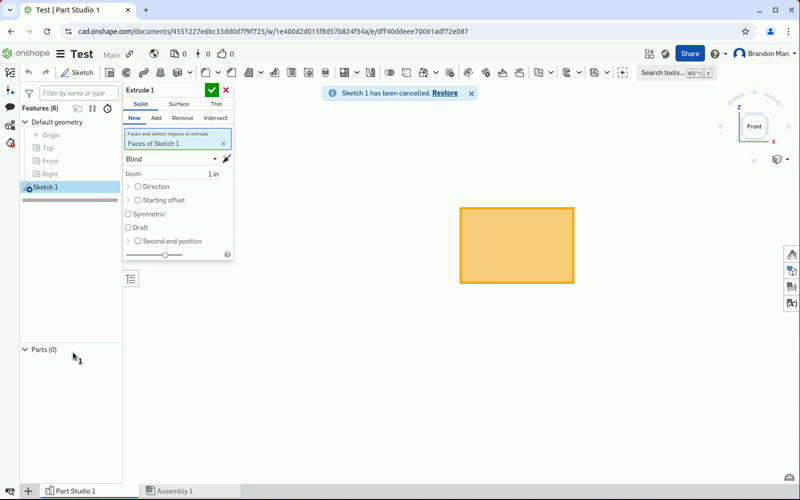
mouse_move(143, 106)
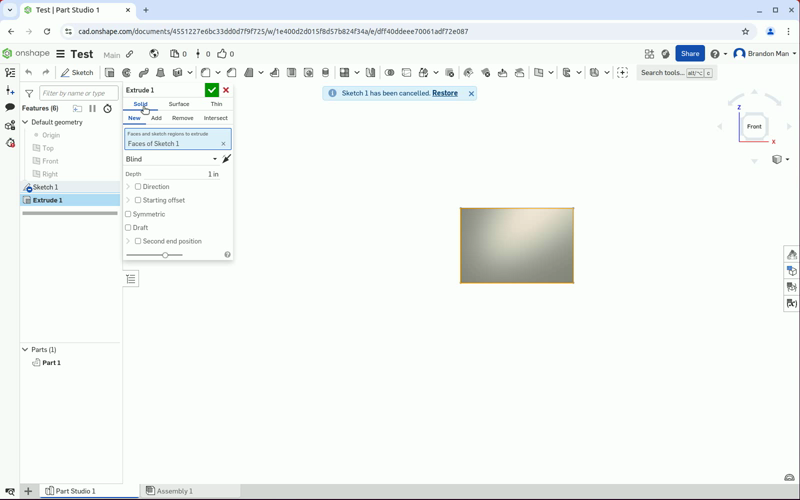
click(143, 106)
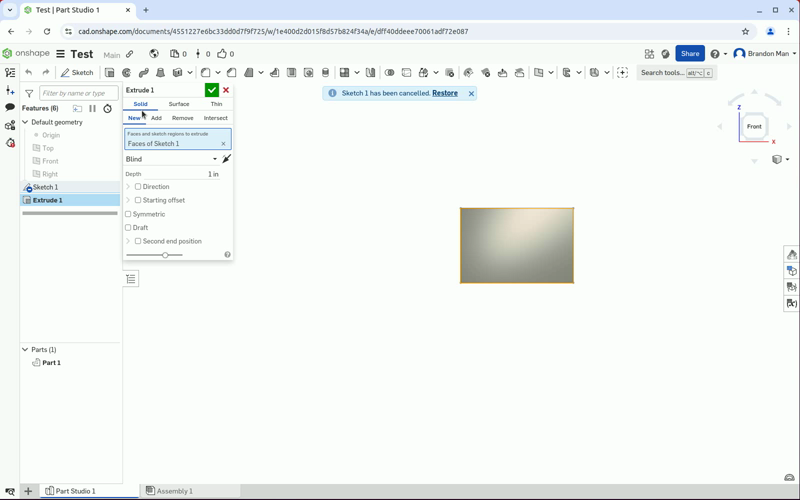
mouse_move(137, 120)
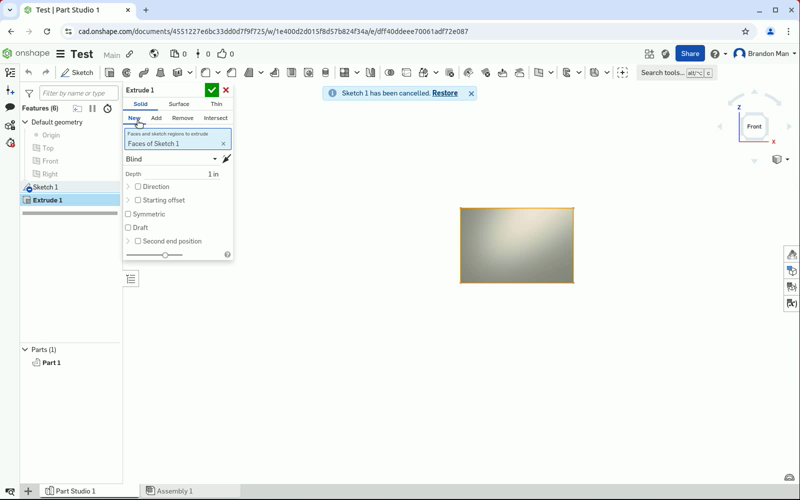
click(137, 120)
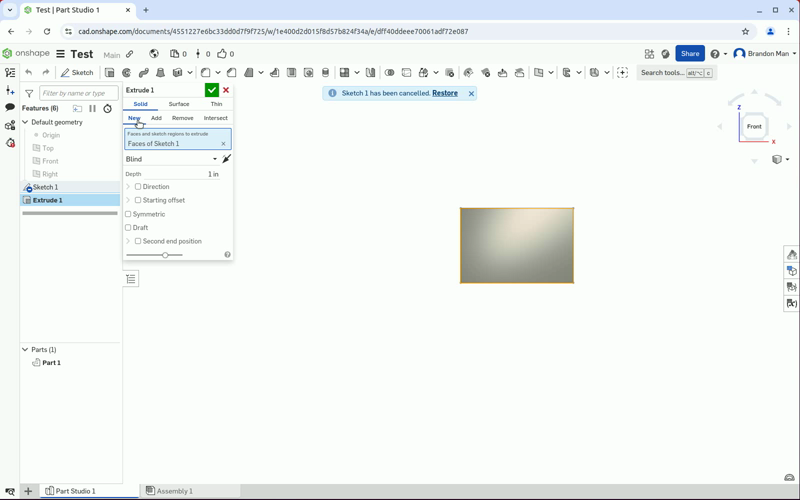
key(tab, 4)
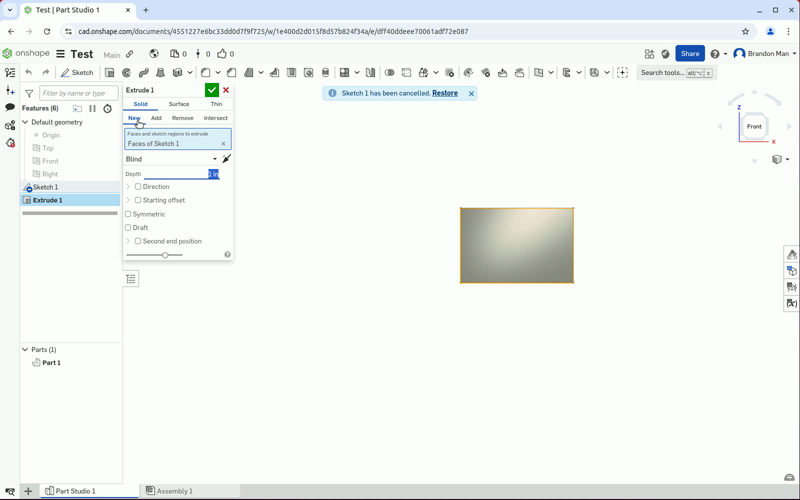
text(15.406)
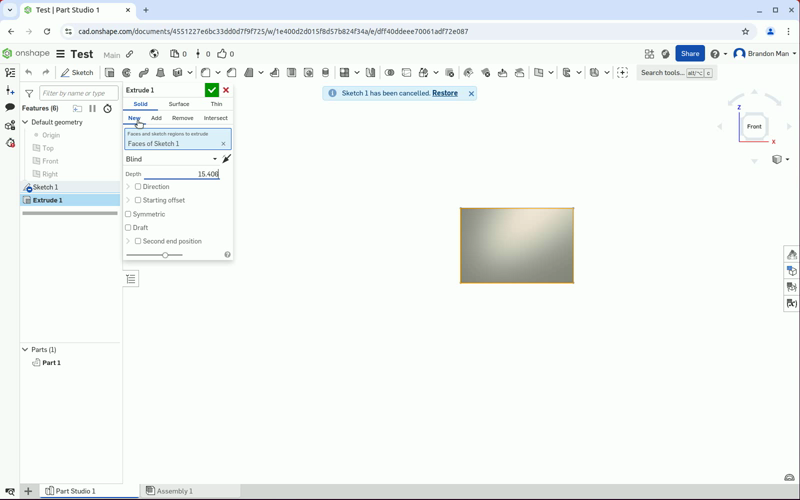
key(tab, 3)
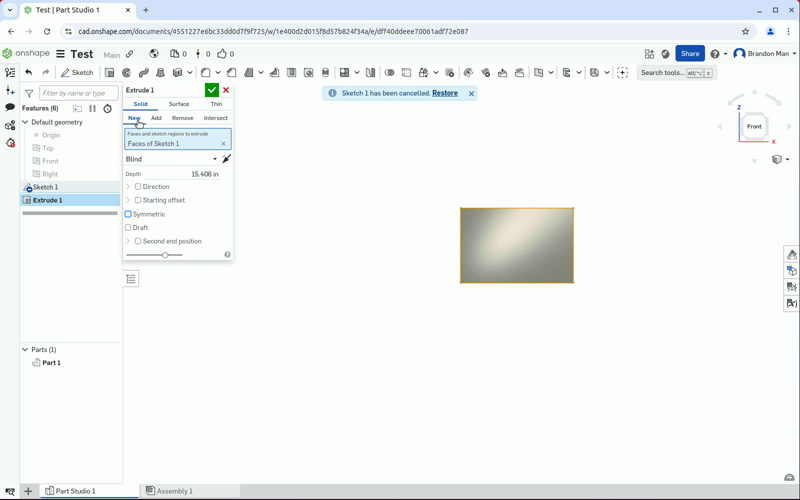
key(space)
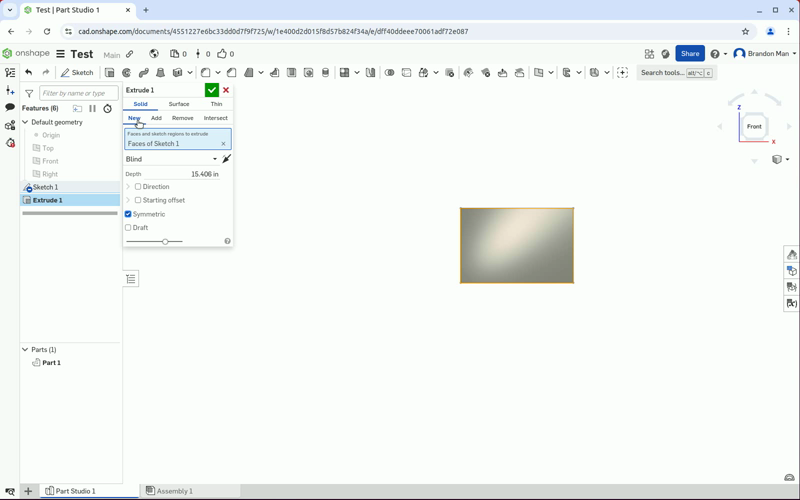
key(enter)
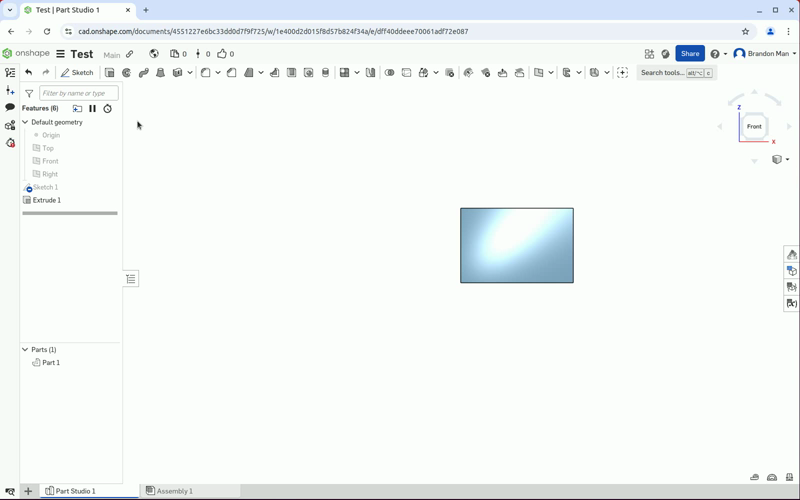
key(shift+h)
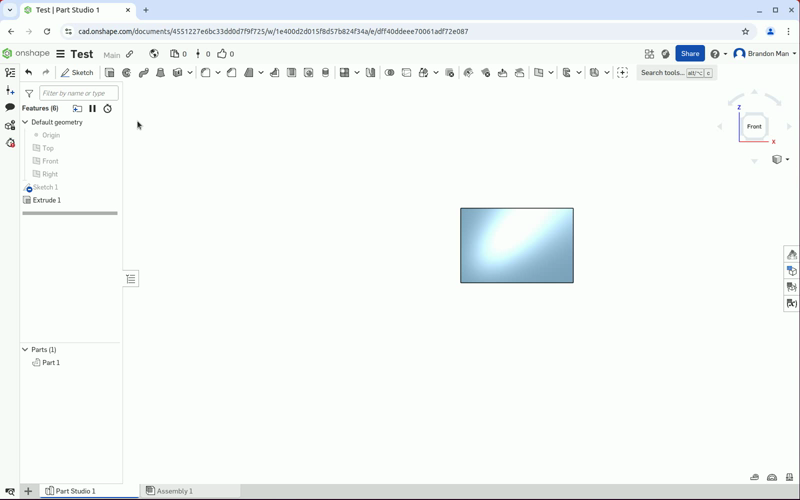
key(shift+h)
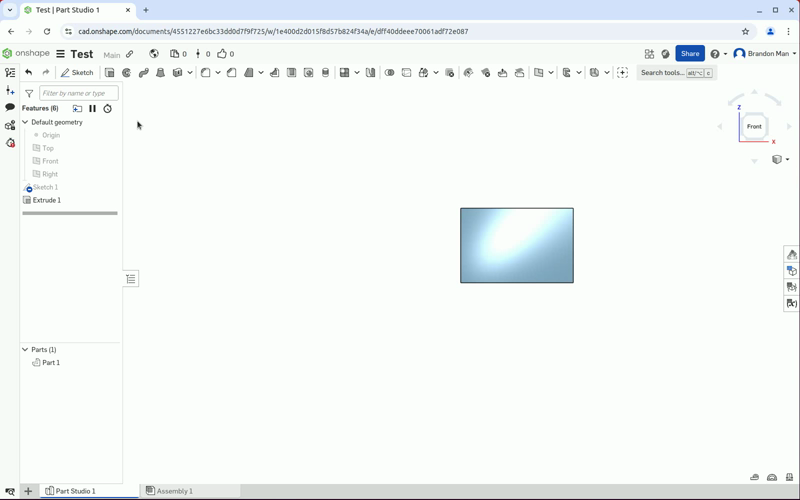
mouse_move(73, 189)
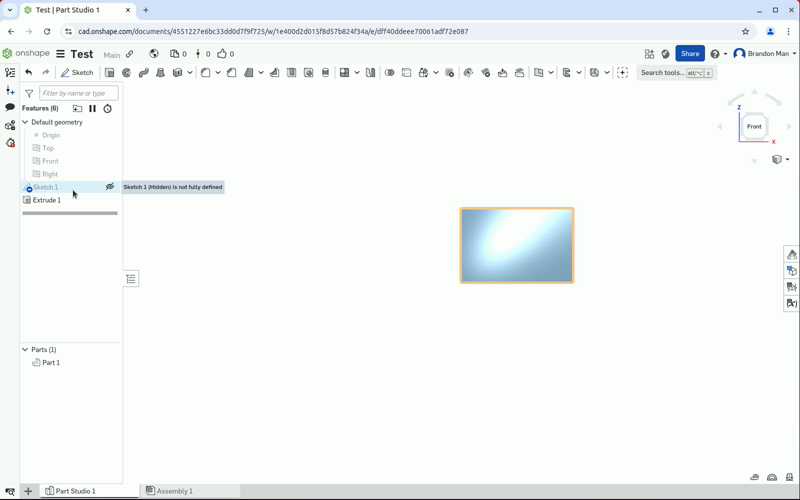
click(73, 189)
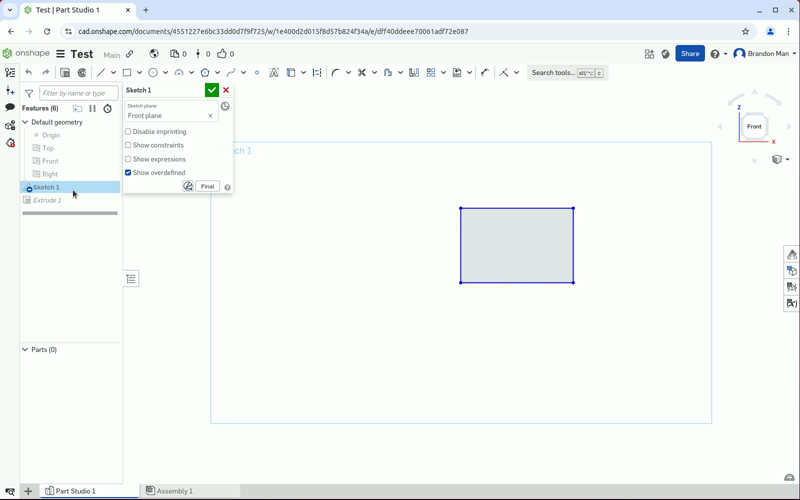
mouse_move(229, 92)
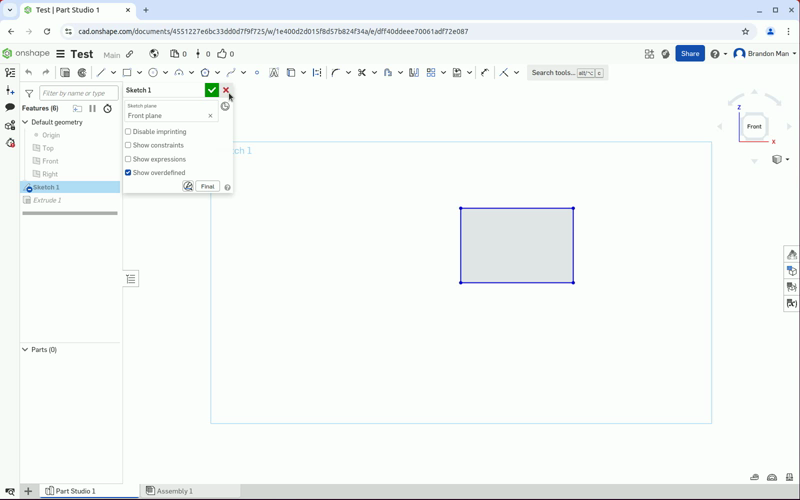
click(229, 92)
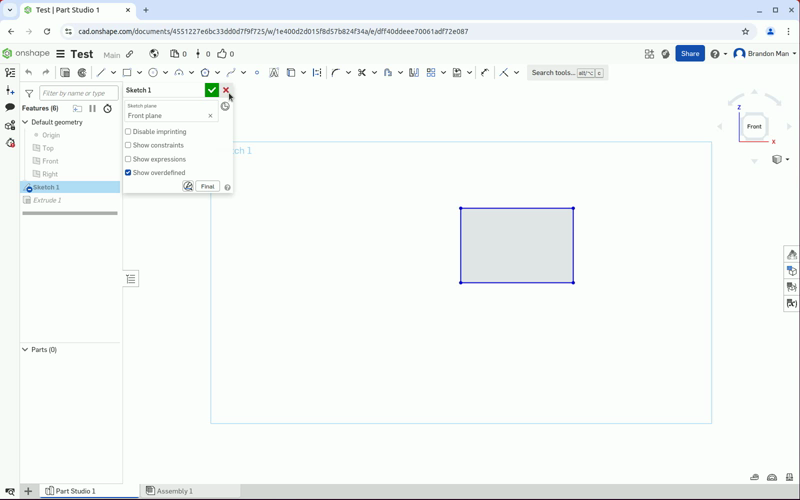
key(shift+s)
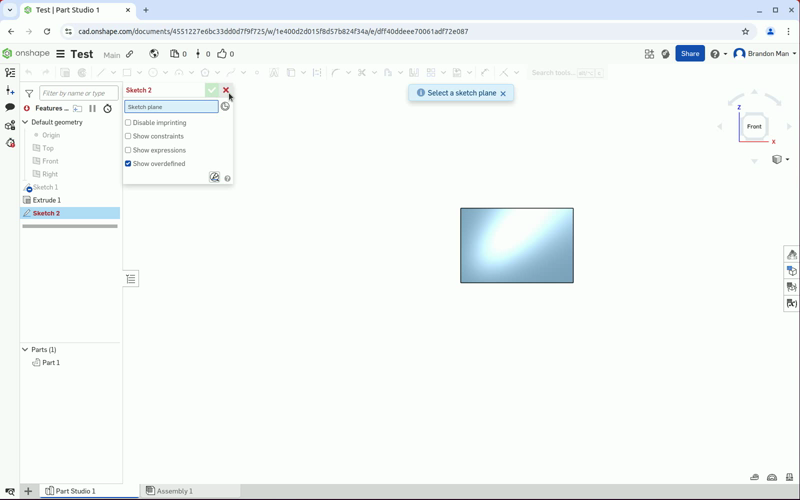
mouse_move(73, 163)
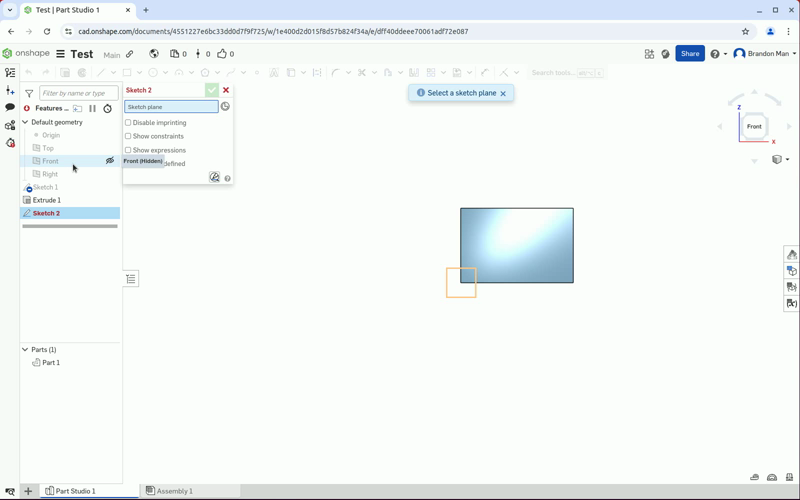
click(73, 163)
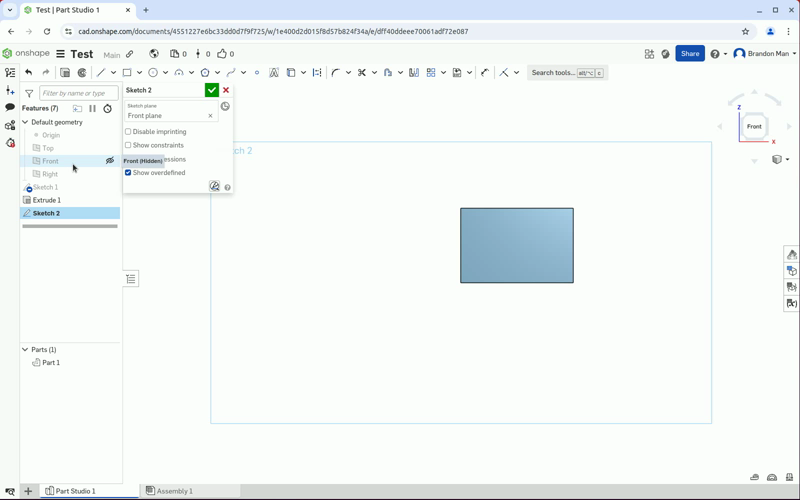
mouse_move(73, 352)
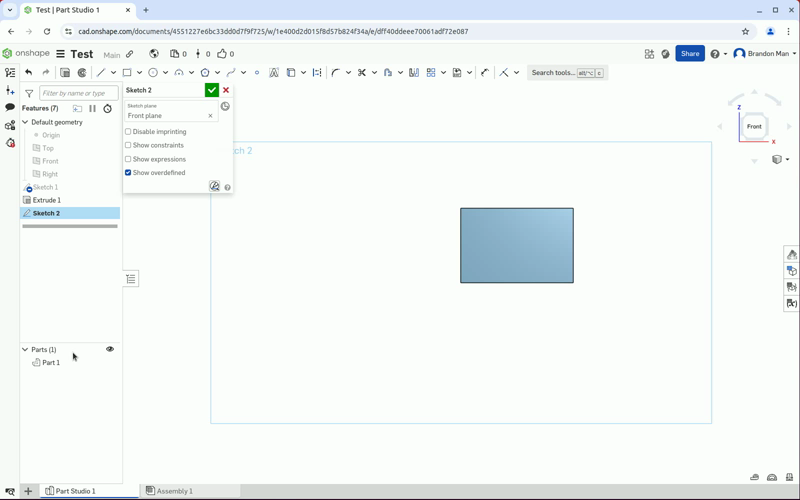
key(y)
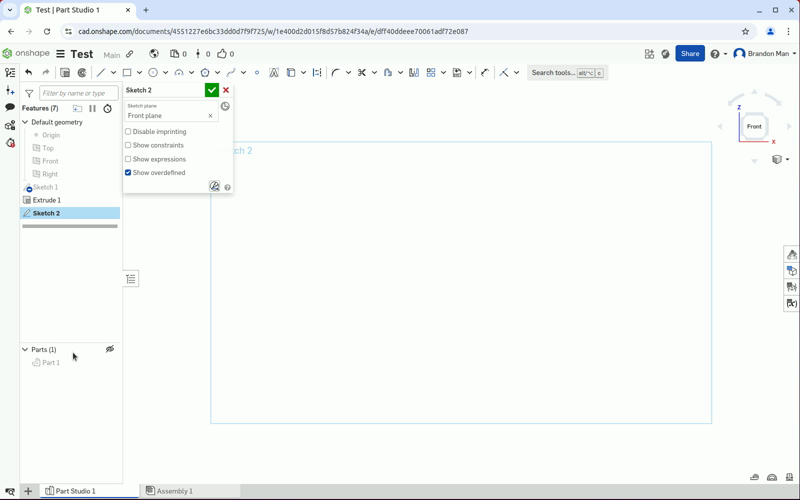
key(l)
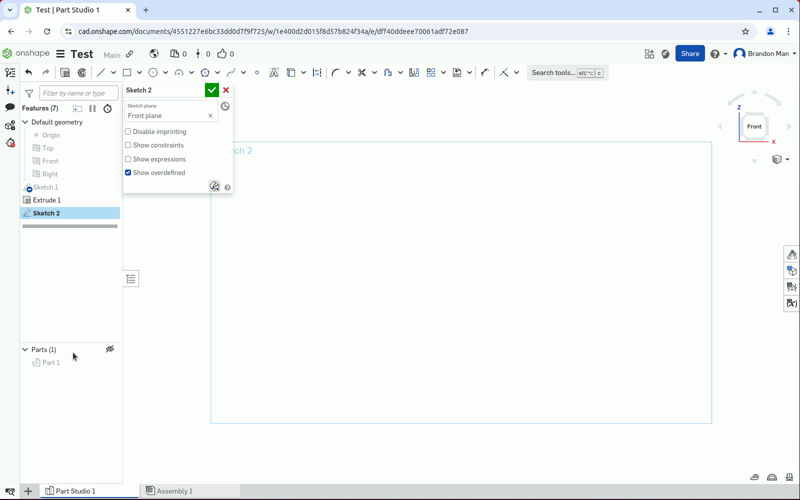
key_down(shift)
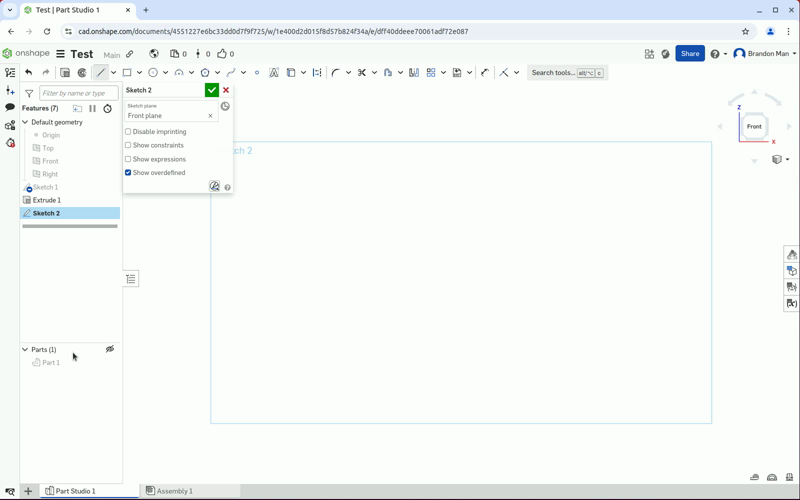
mouse_move(516, 207)
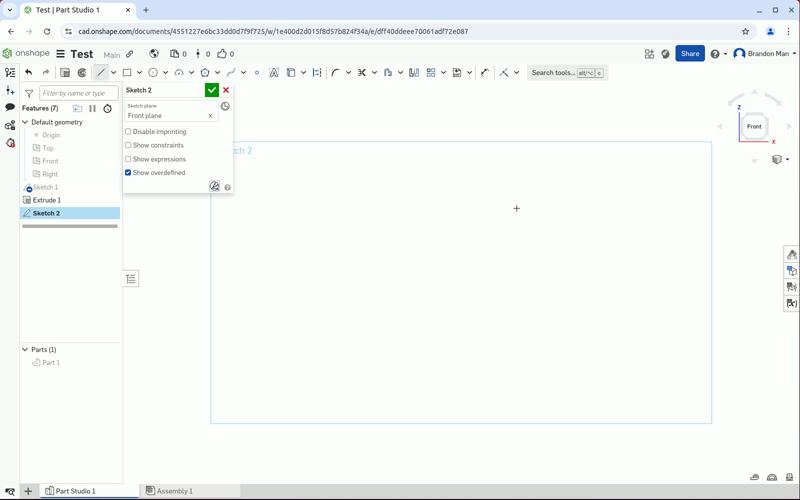
click(516, 207)
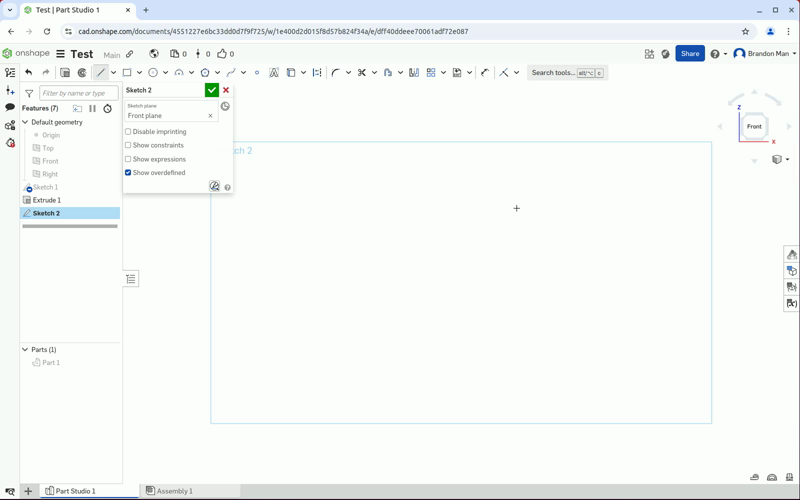
key_up(shift)
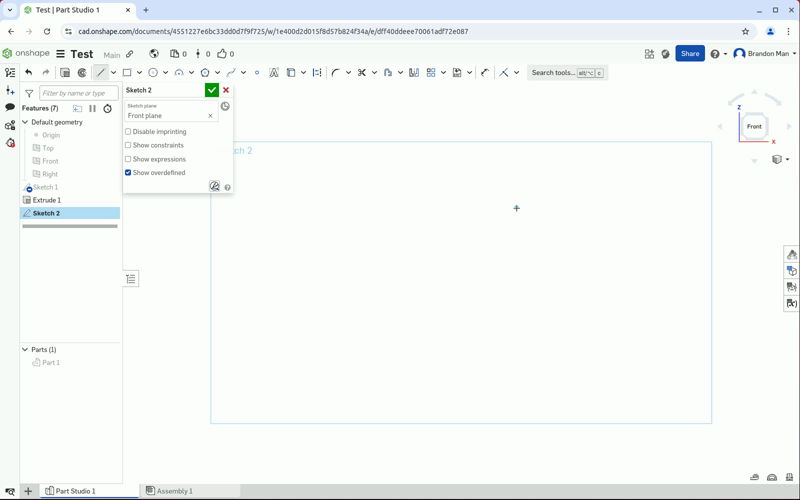
key_down(shift)
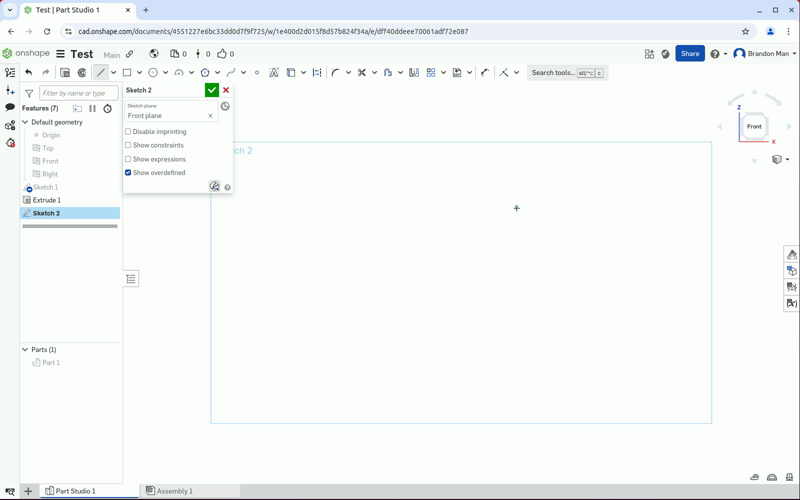
mouse_move(573, 264)
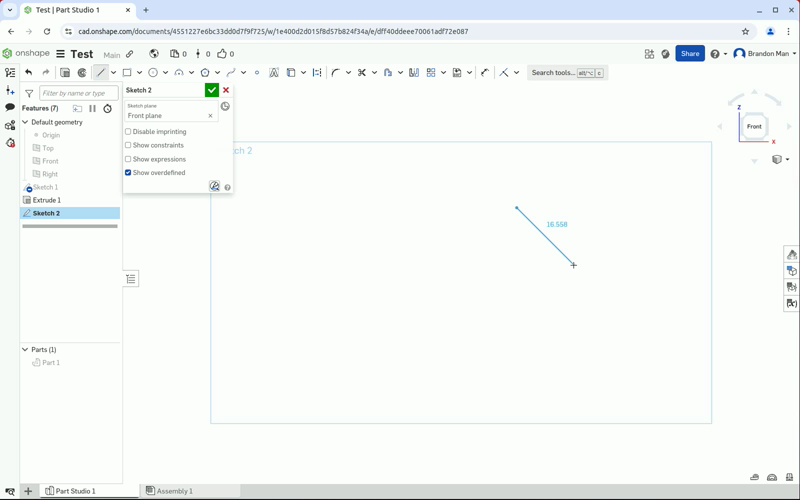
click(573, 264)
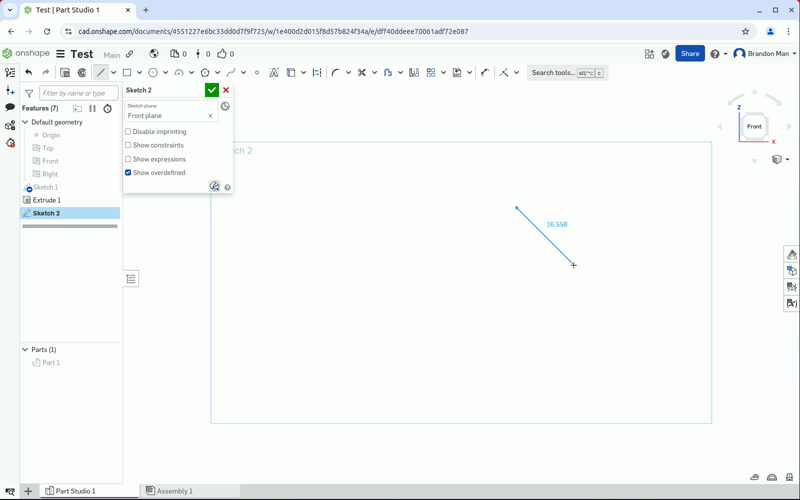
key_up(shift)
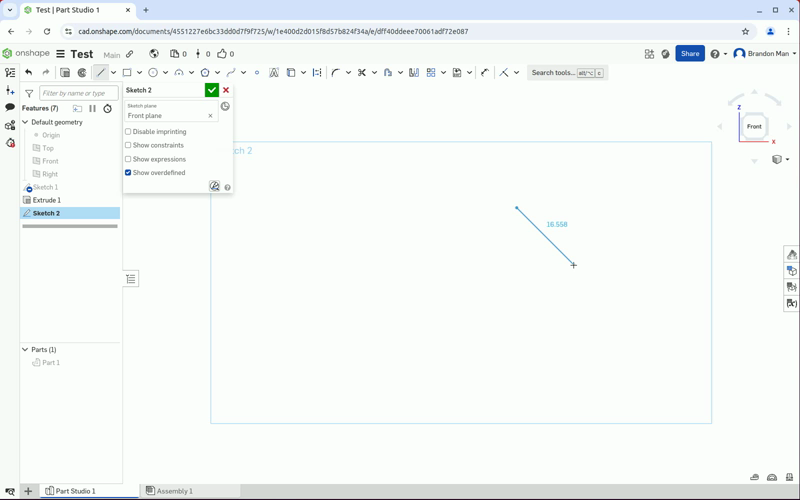
key_down(shift)
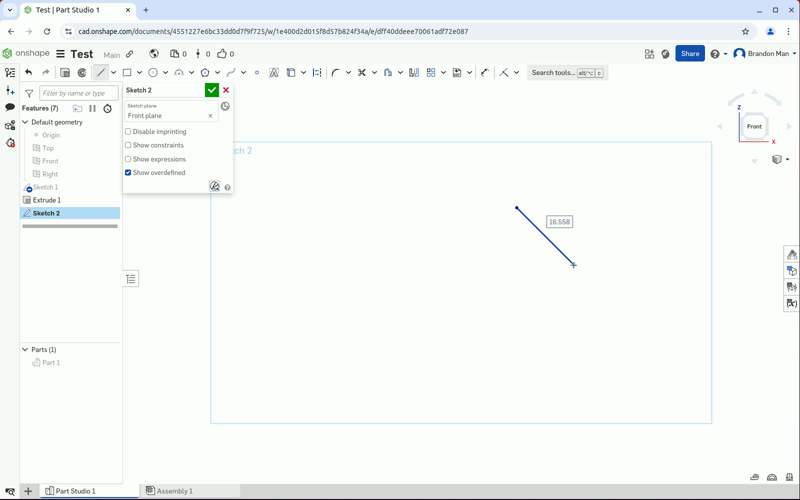
mouse_move(589, 264)
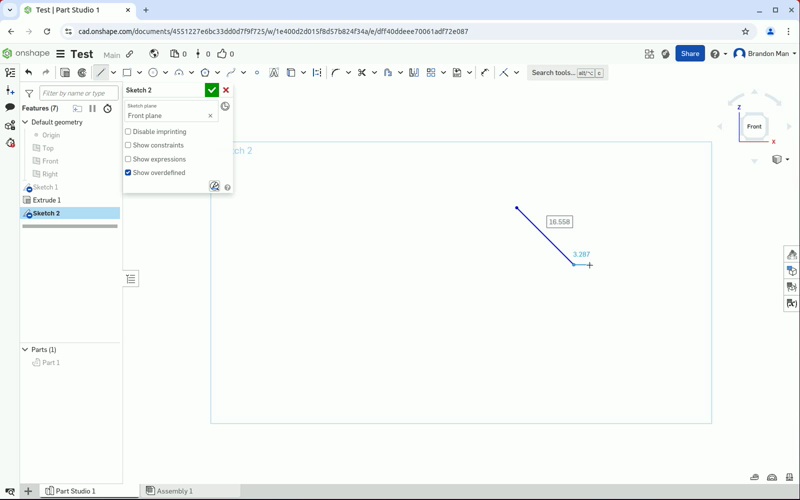
mouse_move(573, 207)
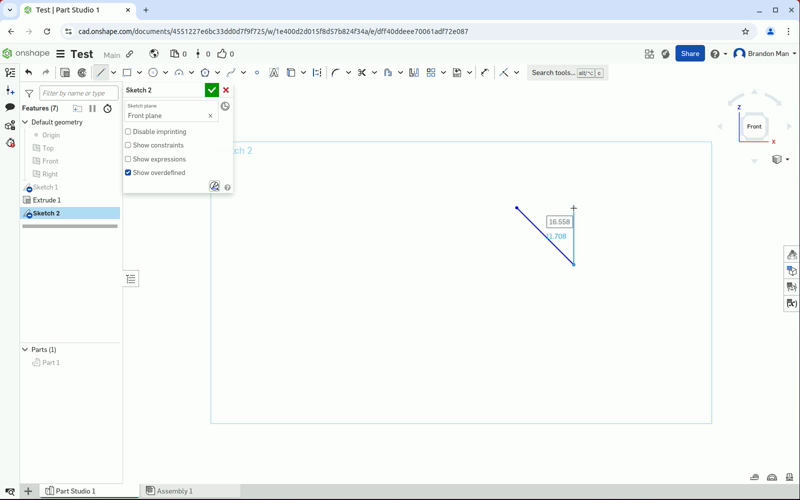
click(573, 207)
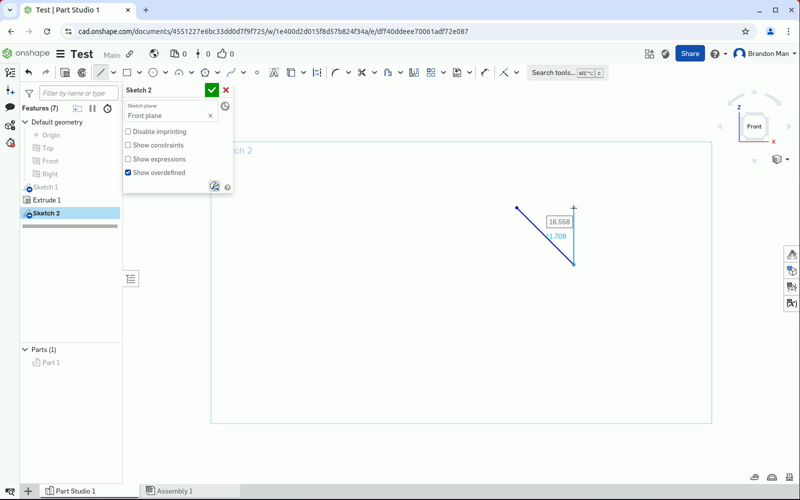
key_up(shift)
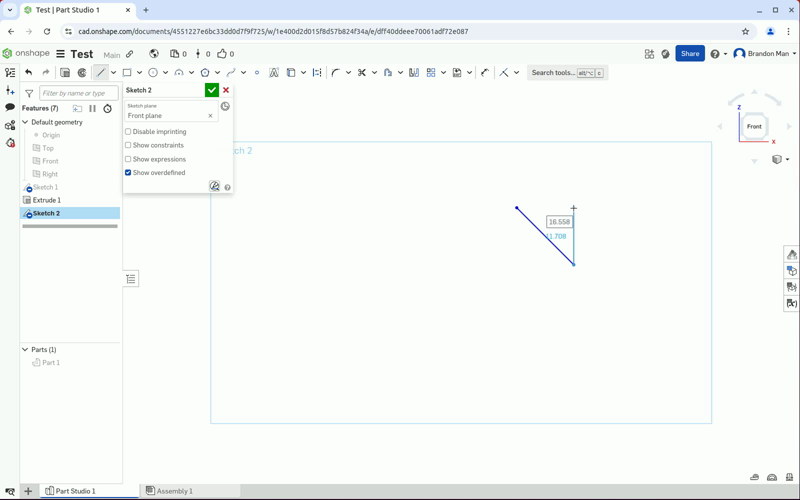
mouse_move(589, 207)
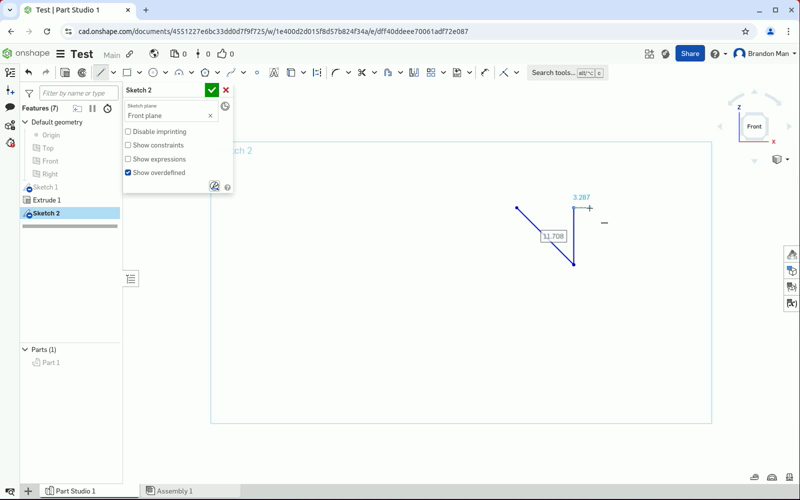
key_down(shift)
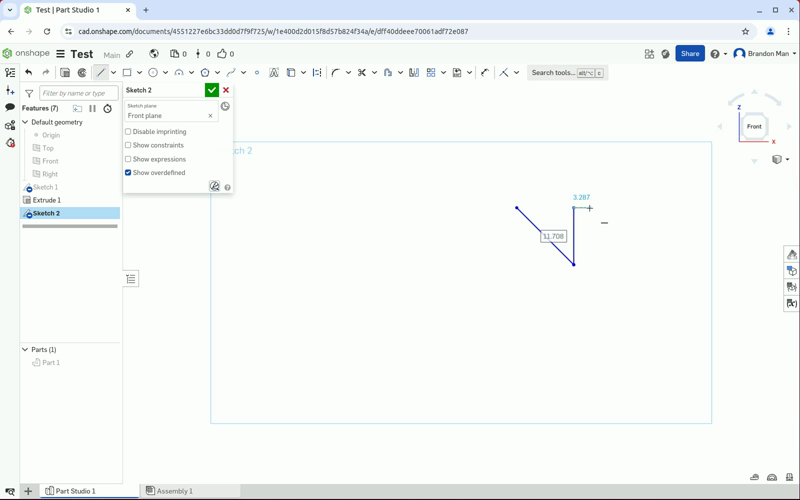
mouse_move(516, 207)
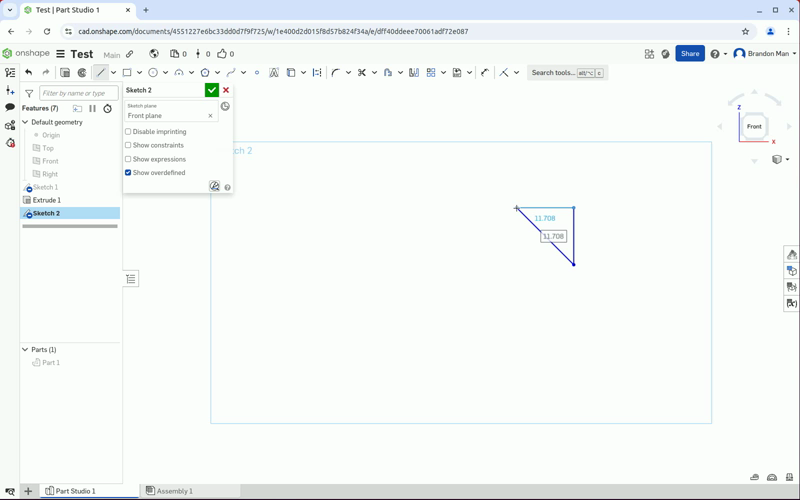
key_up(shift)
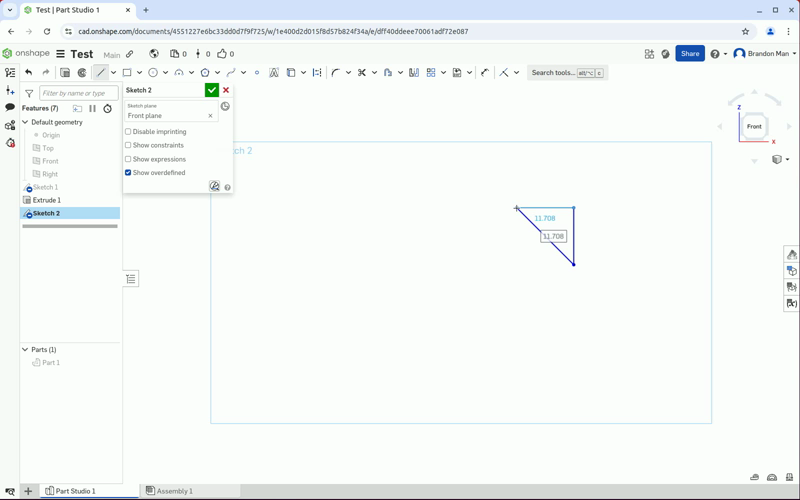
click(516, 207)
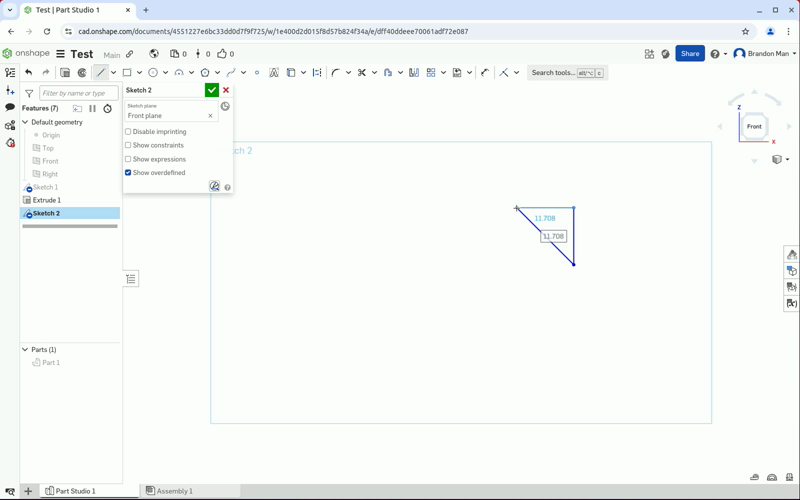
key(esc)
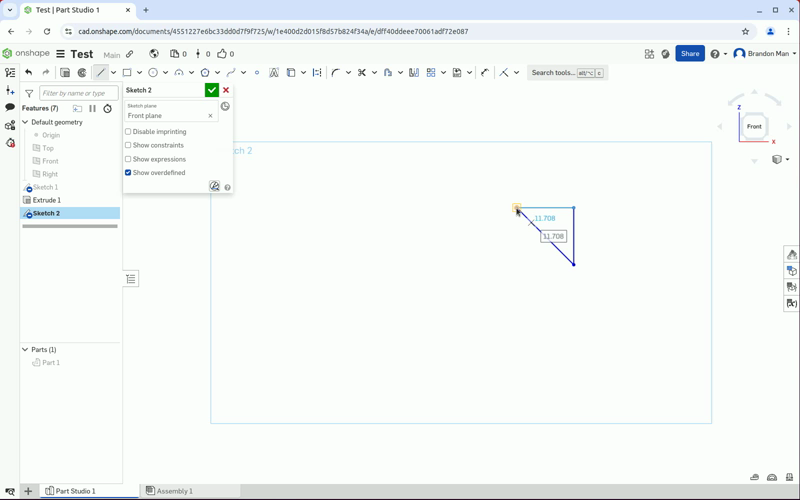
mouse_move(563, 232)
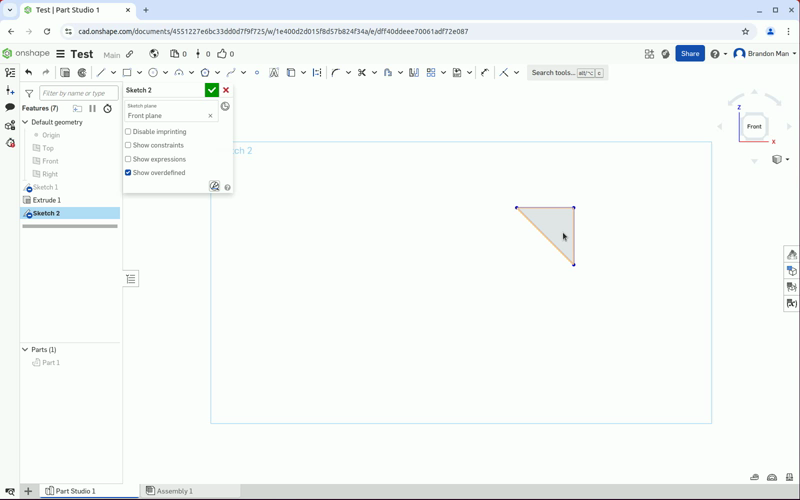
scroll(6)
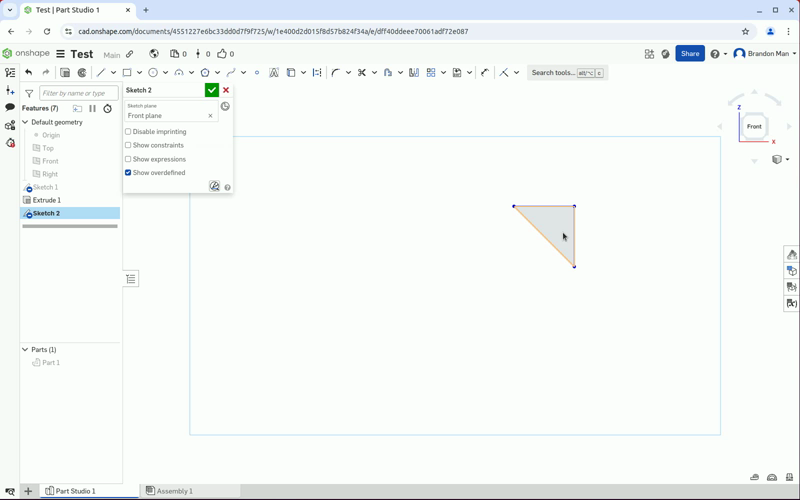
scroll(6)
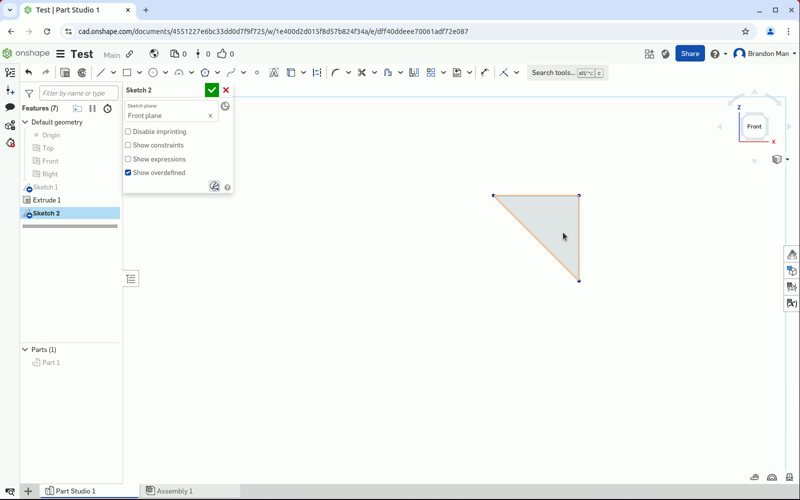
scroll(6)
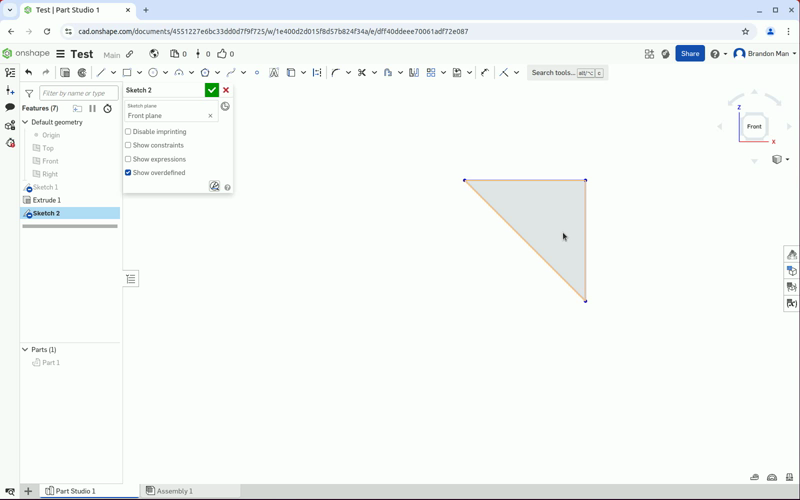
scroll(6)
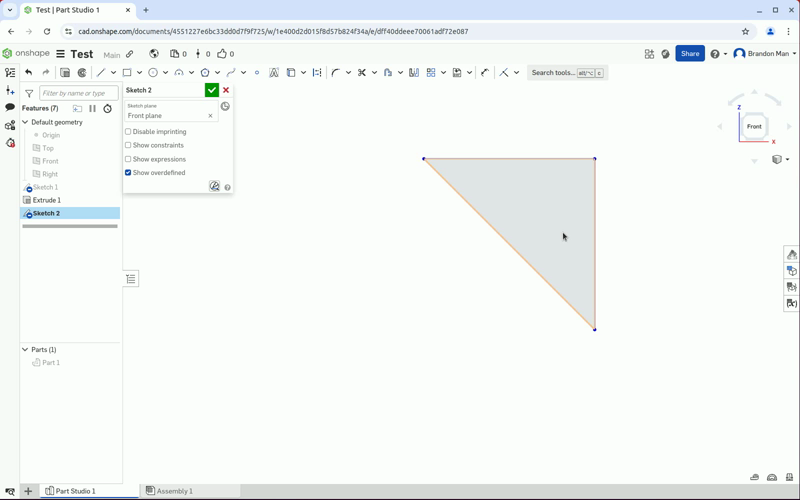
scroll(6)
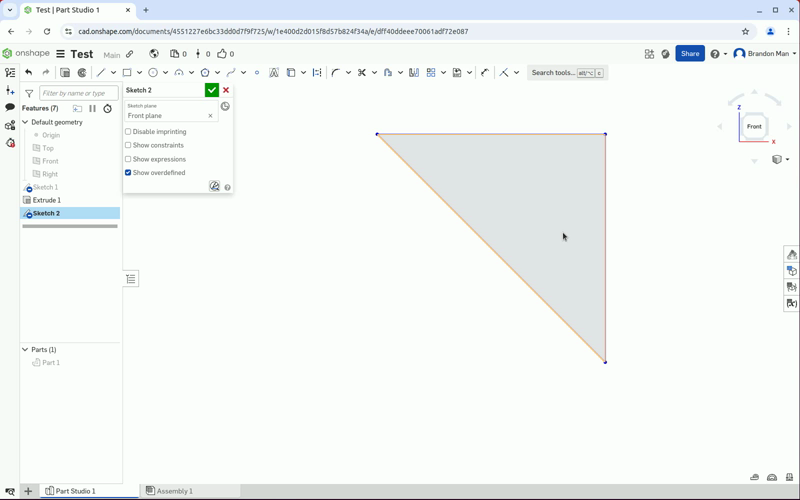
scroll(6)
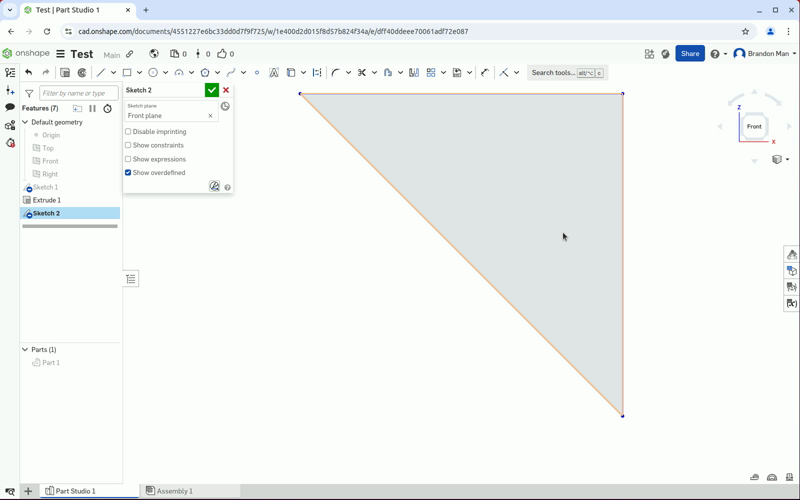
scroll(6)
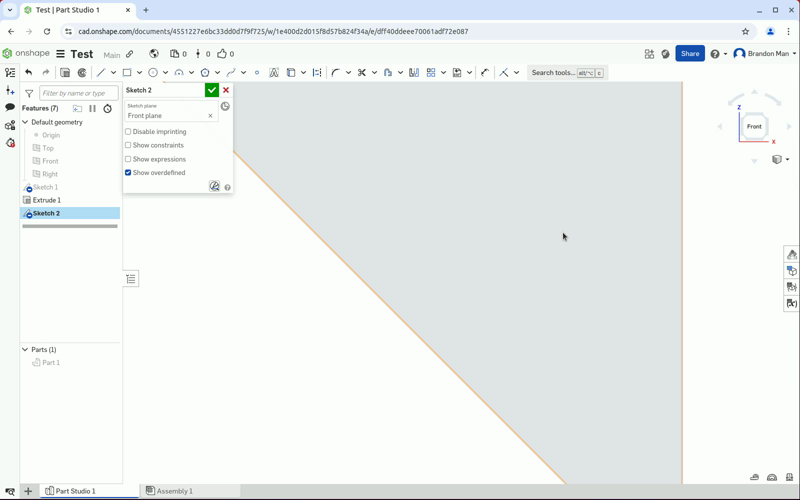
click(563, 232)
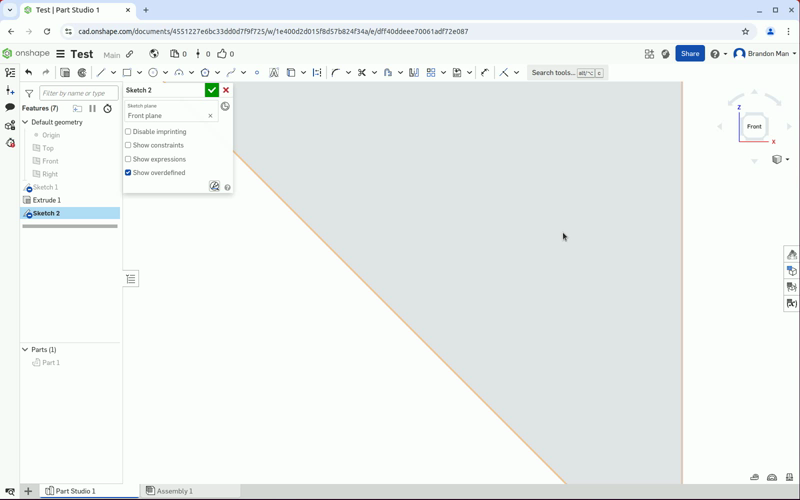
scroll(-6)
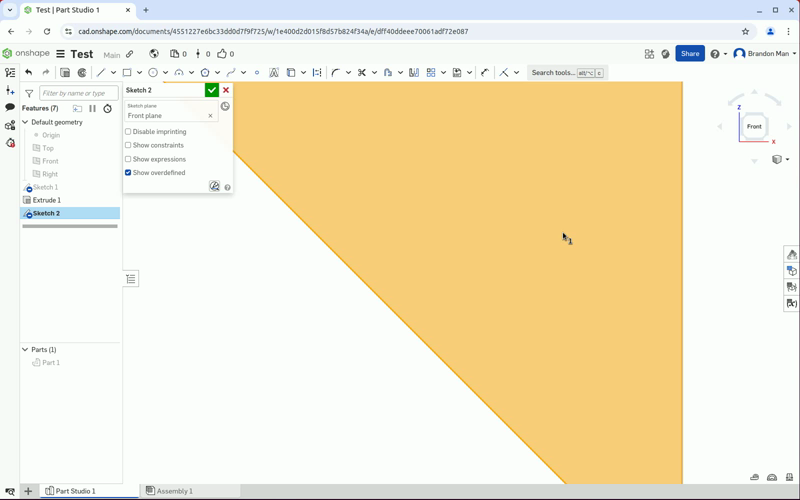
scroll(-6)
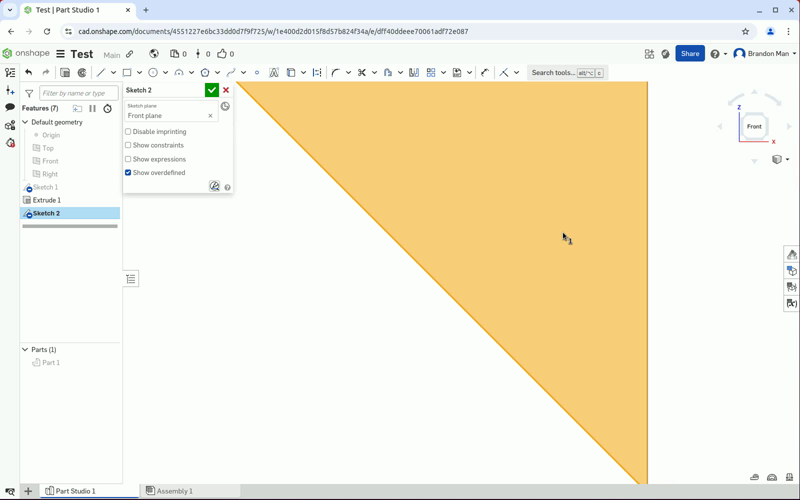
scroll(-6)
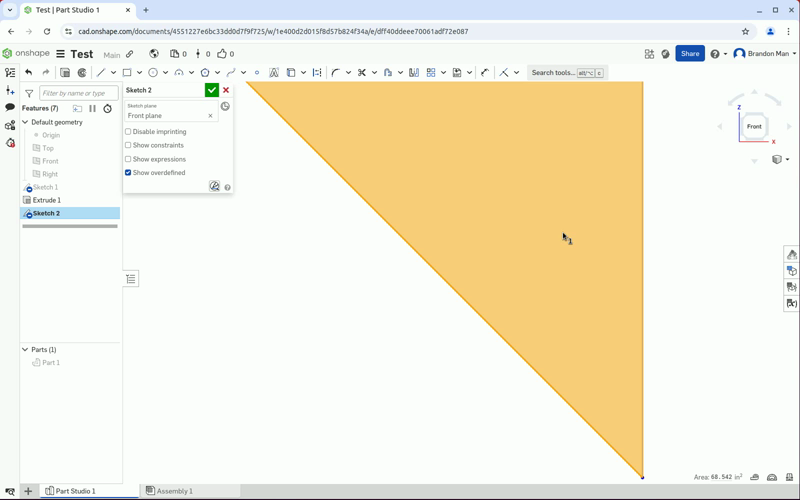
scroll(-6)
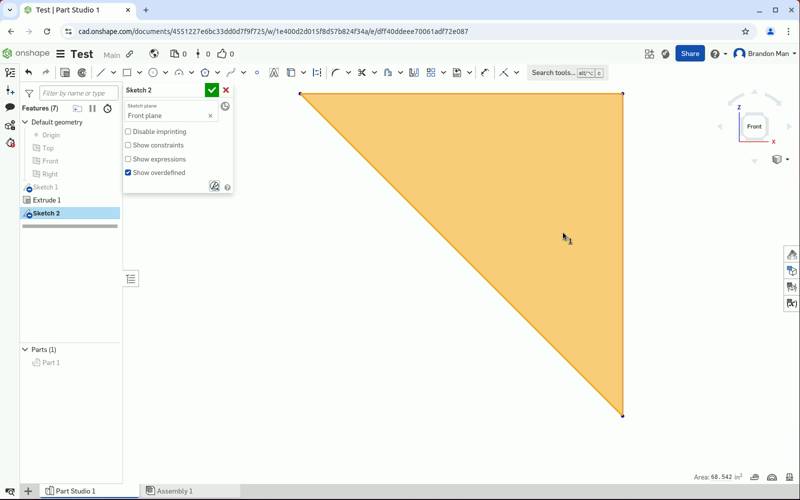
scroll(-6)
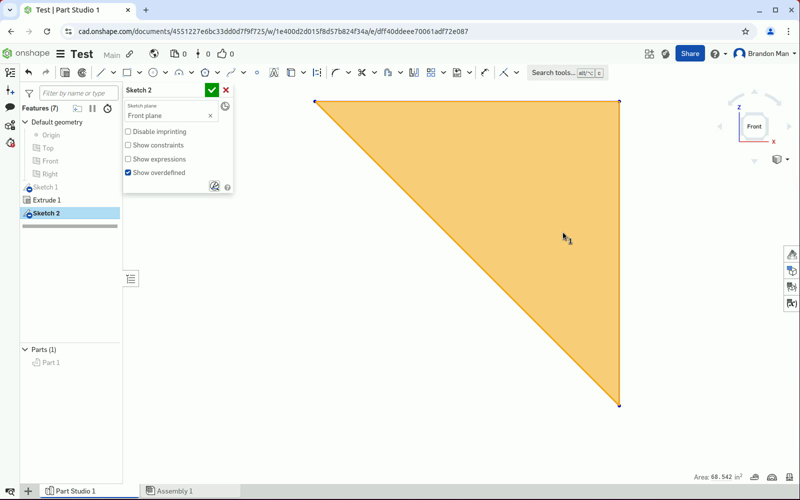
scroll(-6)
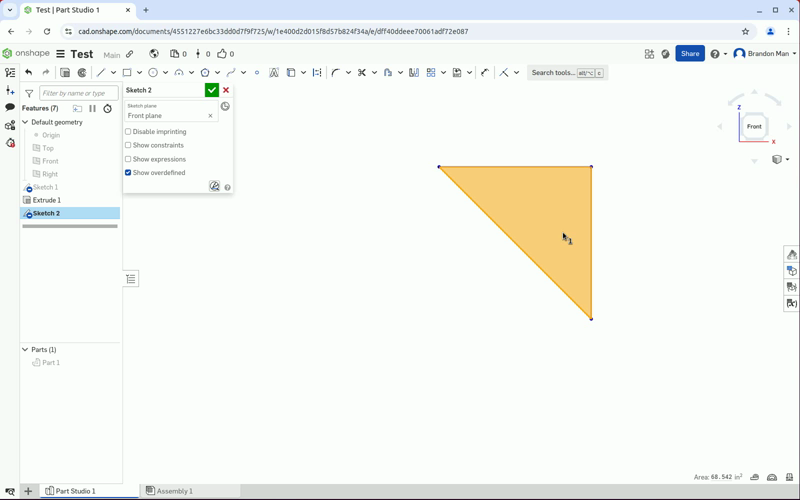
scroll(-6)
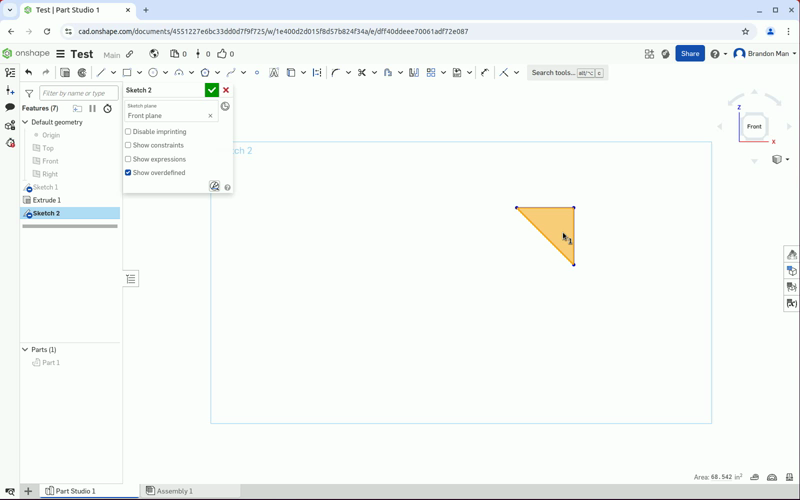
mouse_move(73, 352)
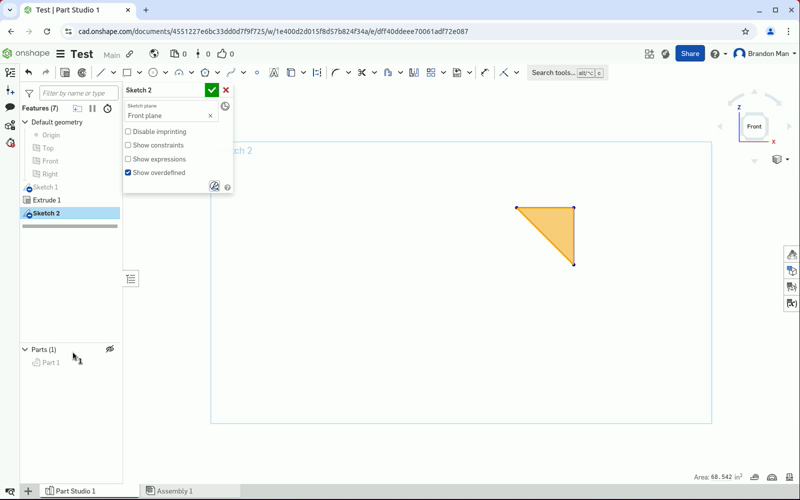
key(shift+y)
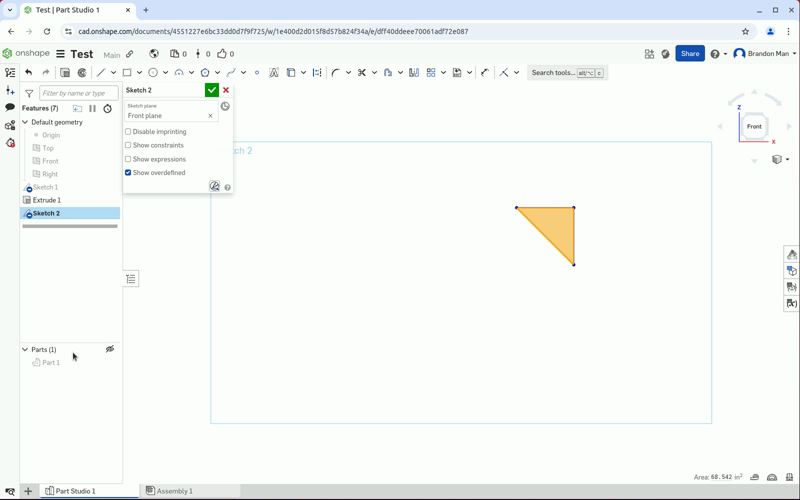
key(shift+e)
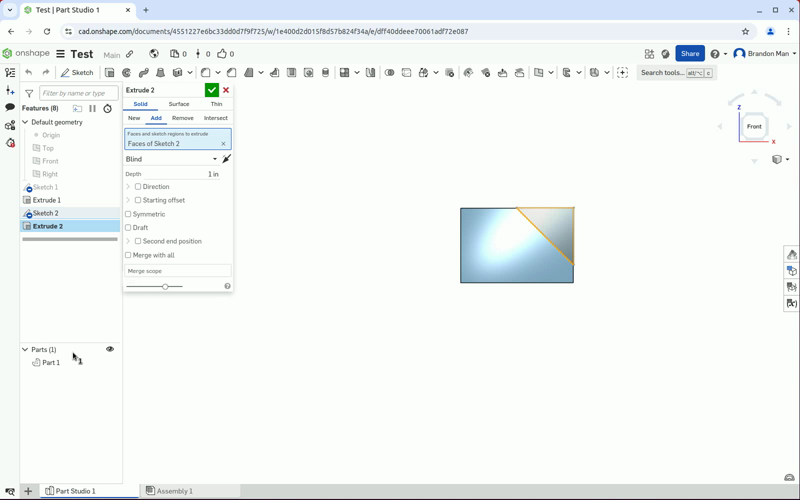
mouse_move(143, 106)
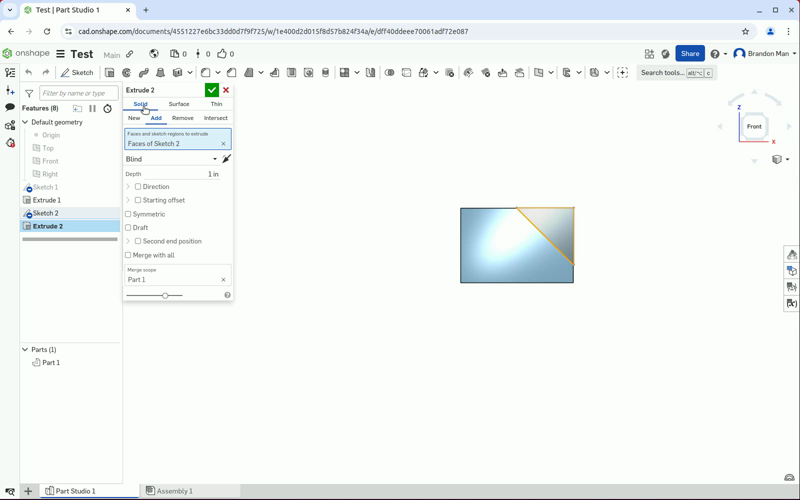
click(143, 106)
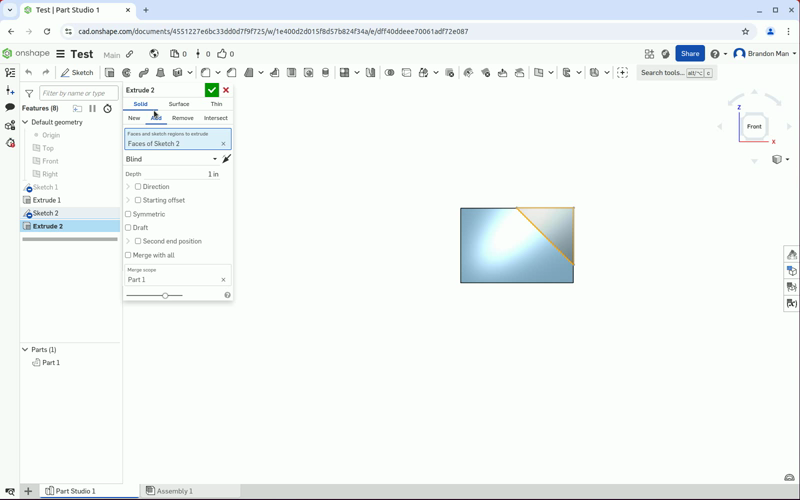
mouse_move(186, 120)
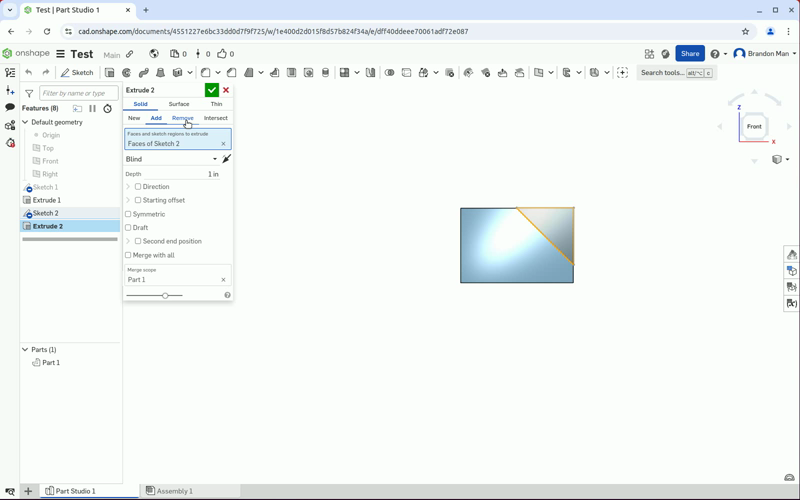
click(186, 120)
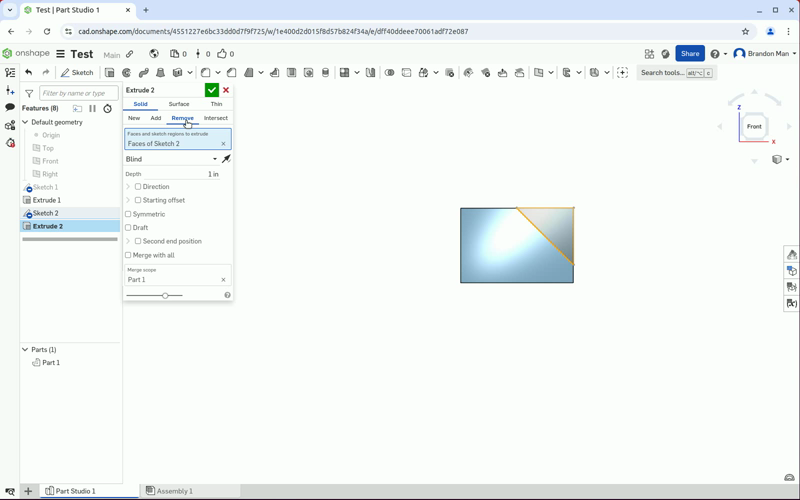
key(tab, 4)
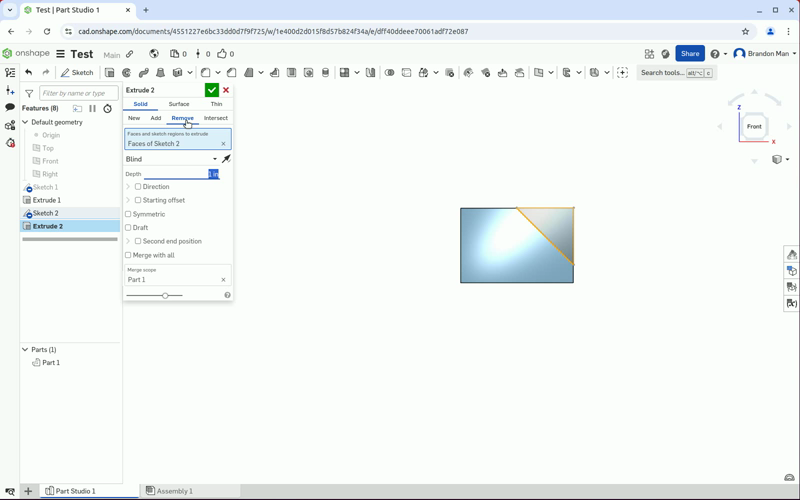
text(-7.702)
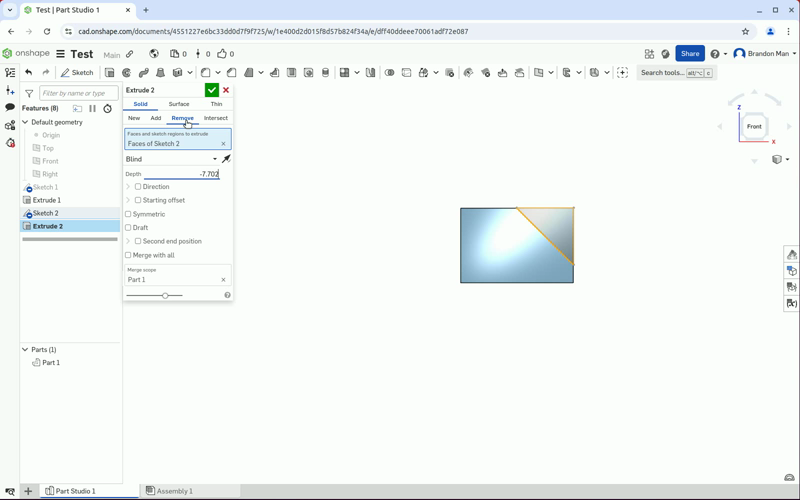
key(tab, 3)
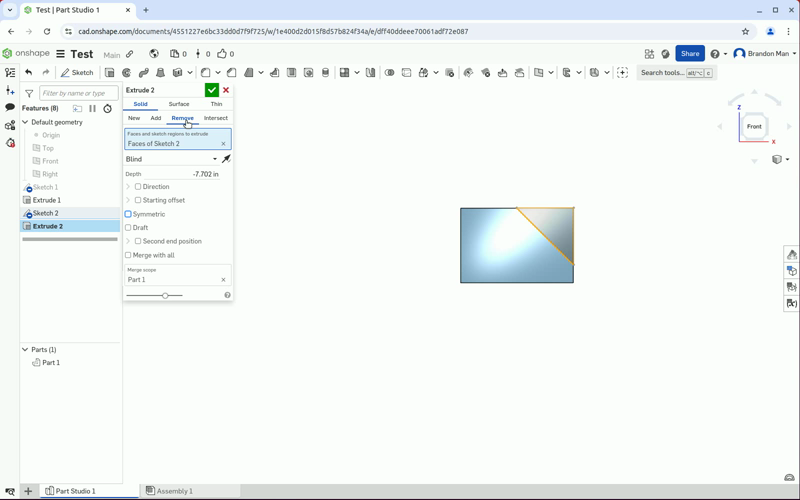
key(space)
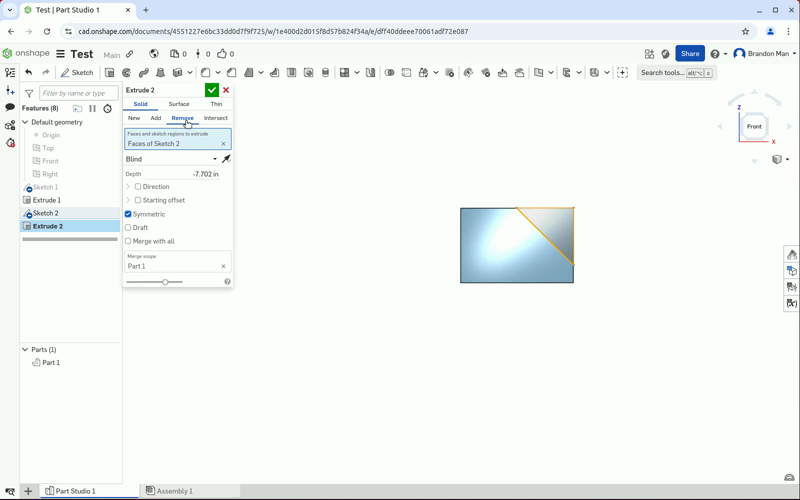
key(tab, 2)
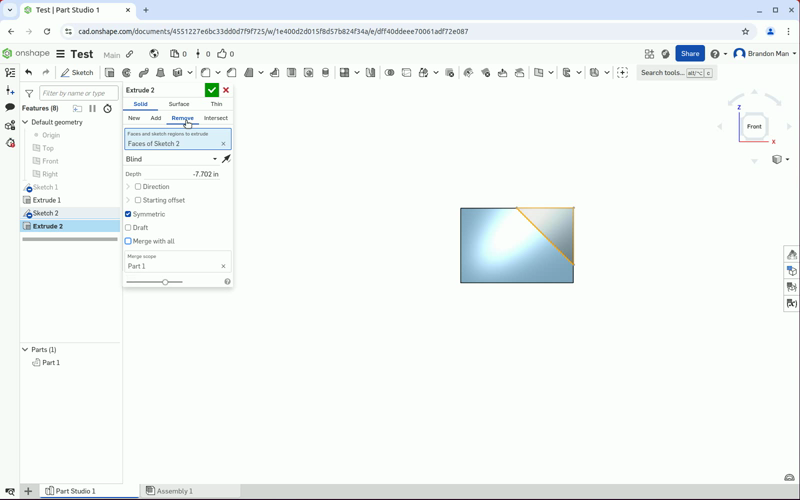
key(space)
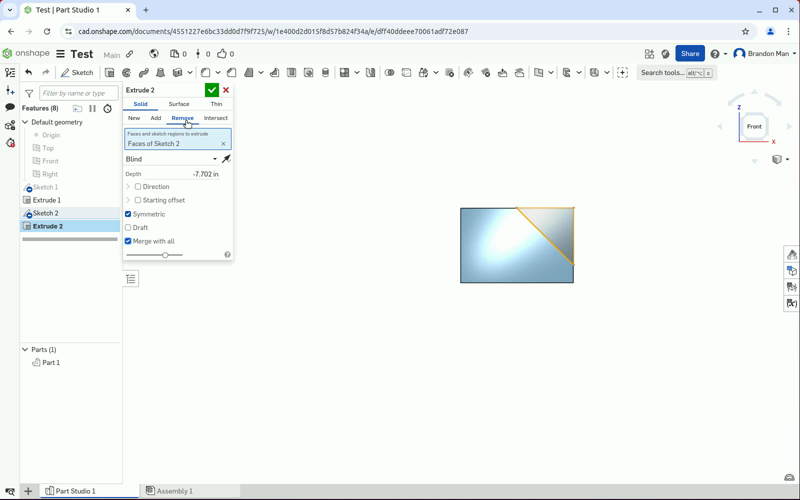
key(enter)
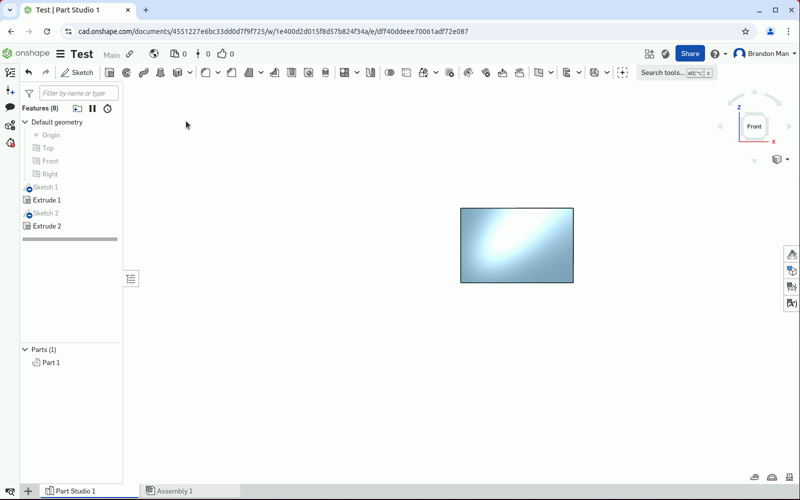
key(shift+h)
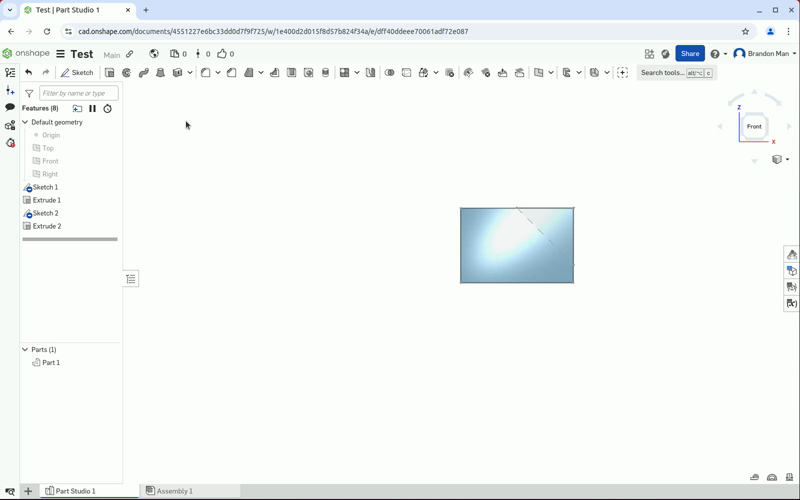
key(shift+h)
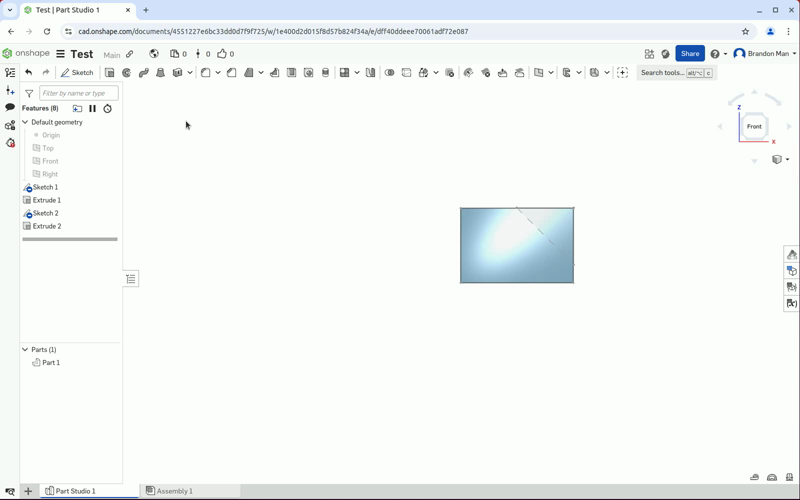
key(shift+7)
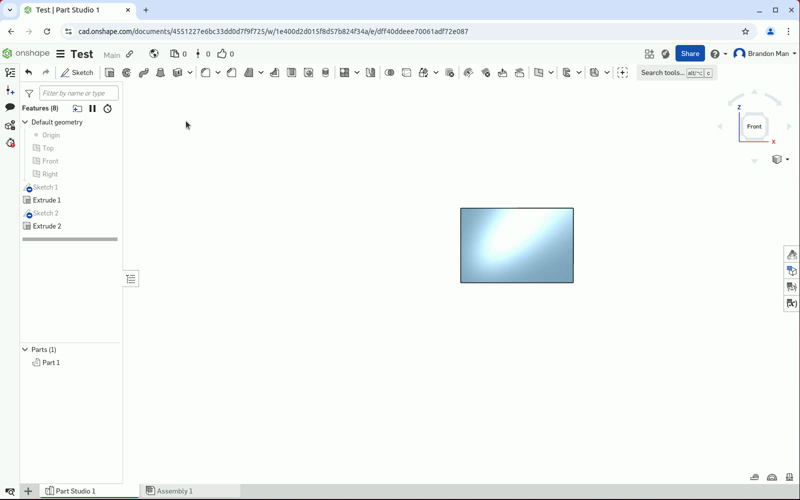
key(left, 2)
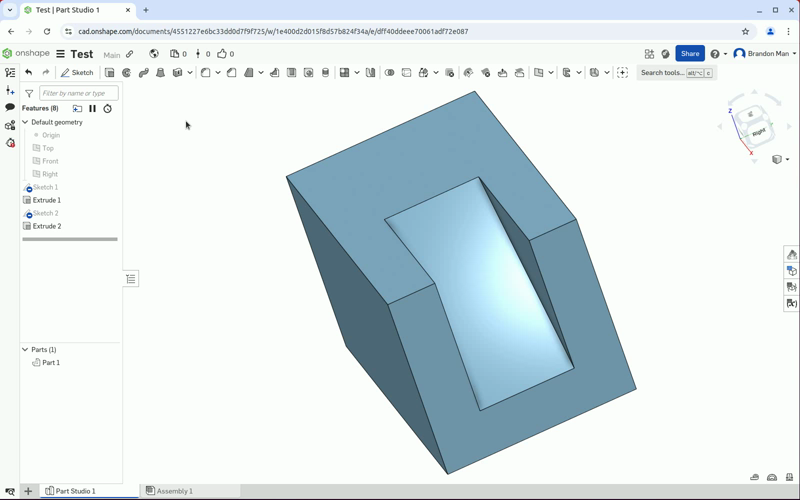
key(down, 2)
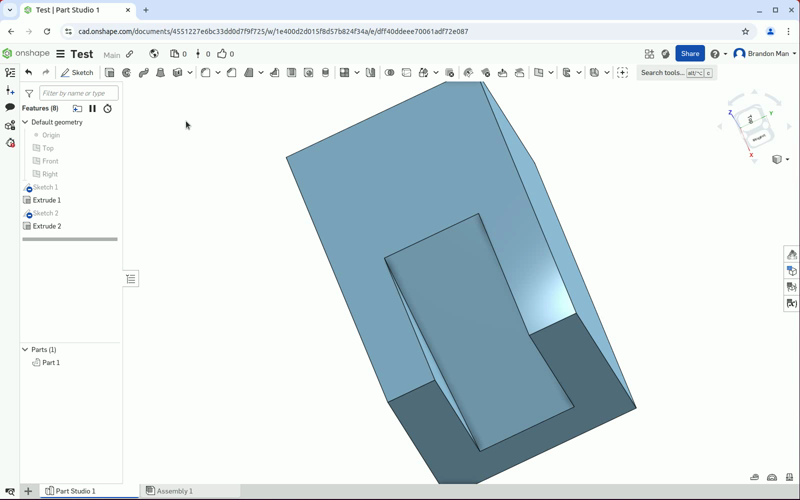
key(up, 2)
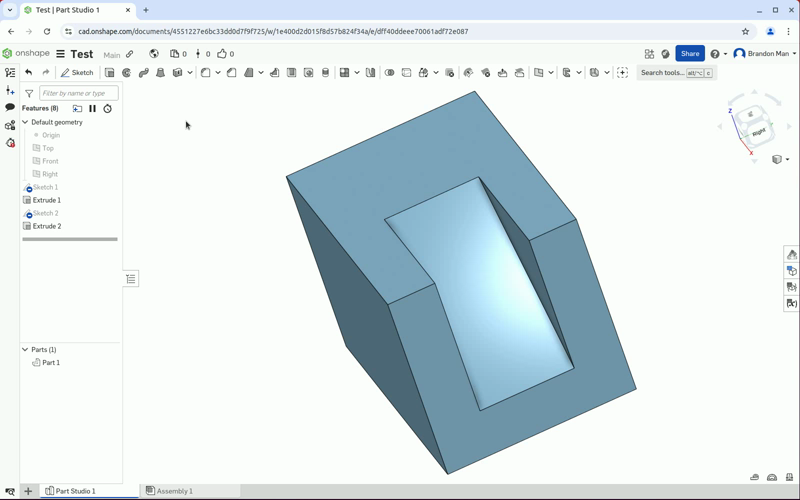
key(right, 2)
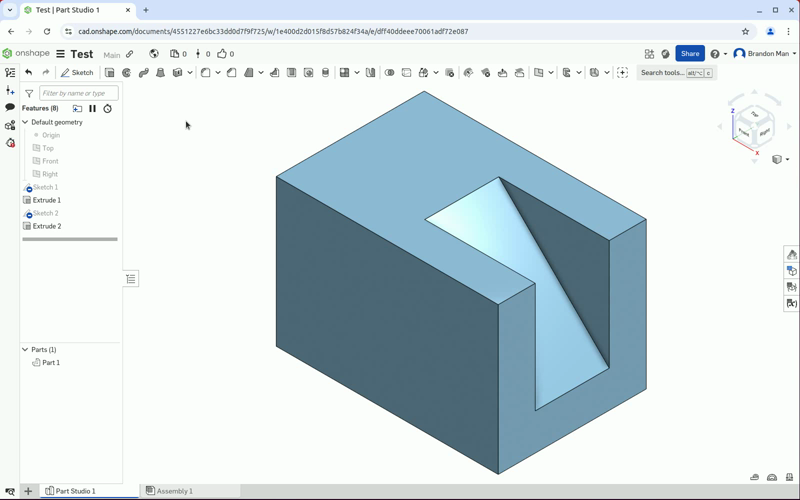
mouse_move(73, 189)
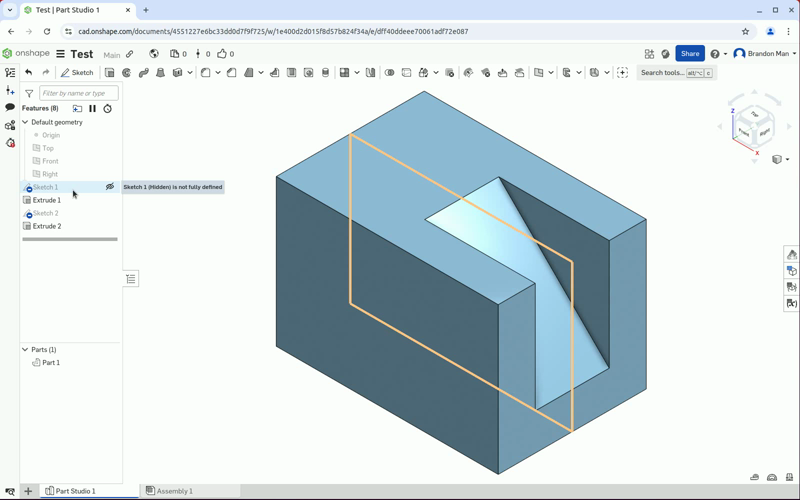
click(73, 189)